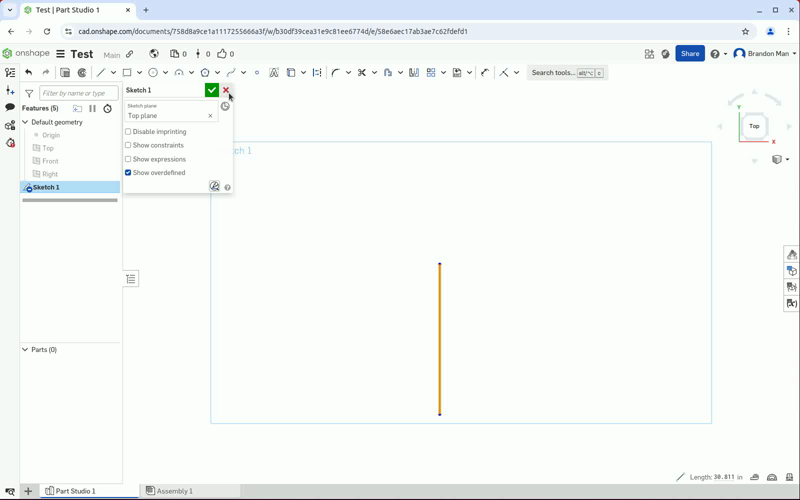
key(shift+h)
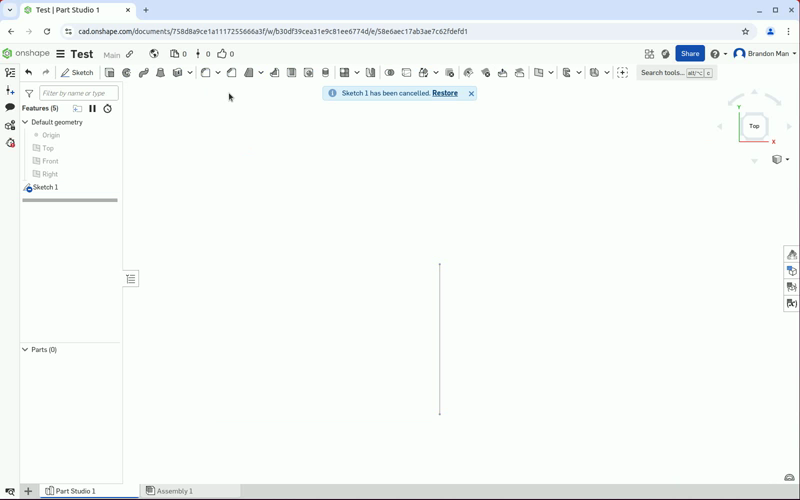
key(shift+s)
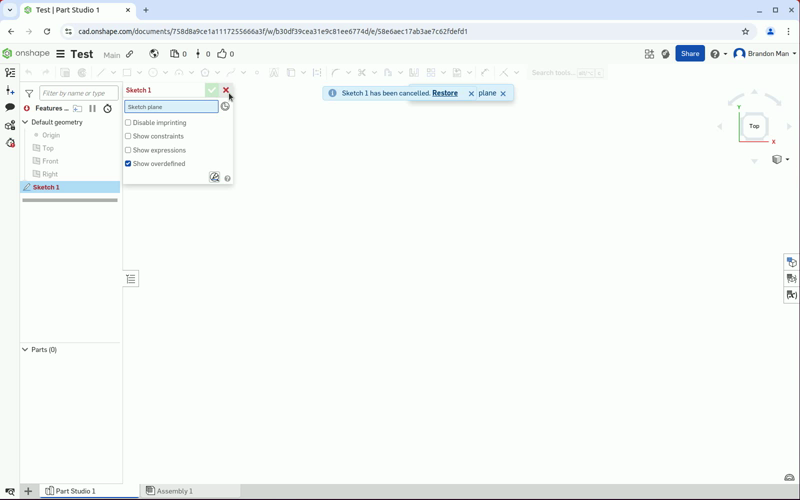
mouse_move(73, 150)
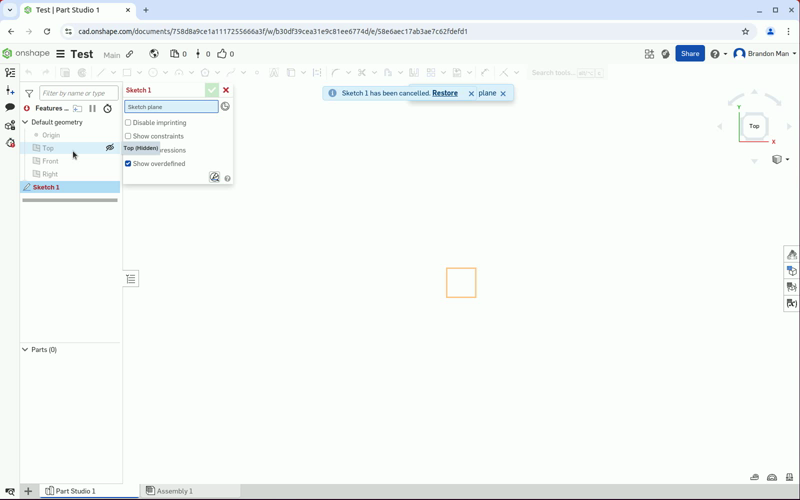
click(73, 150)
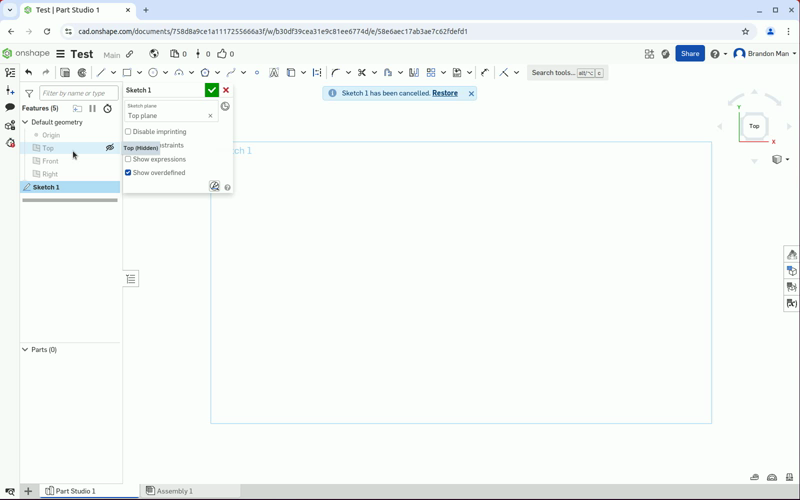
mouse_move(73, 352)
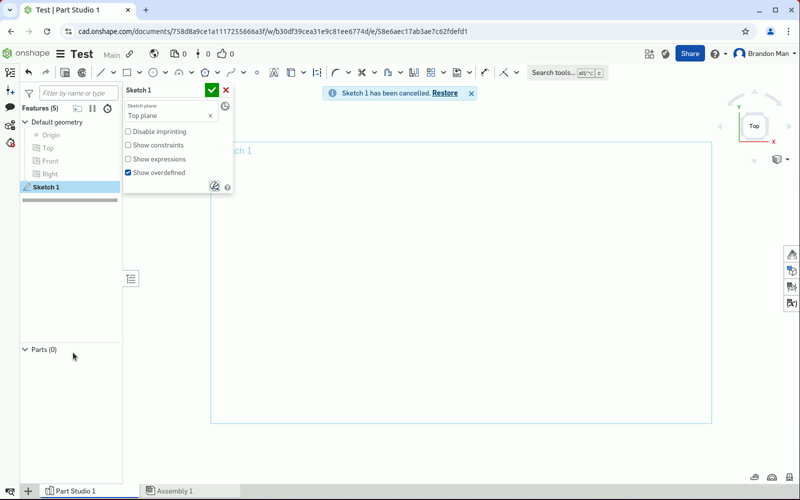
key(y)
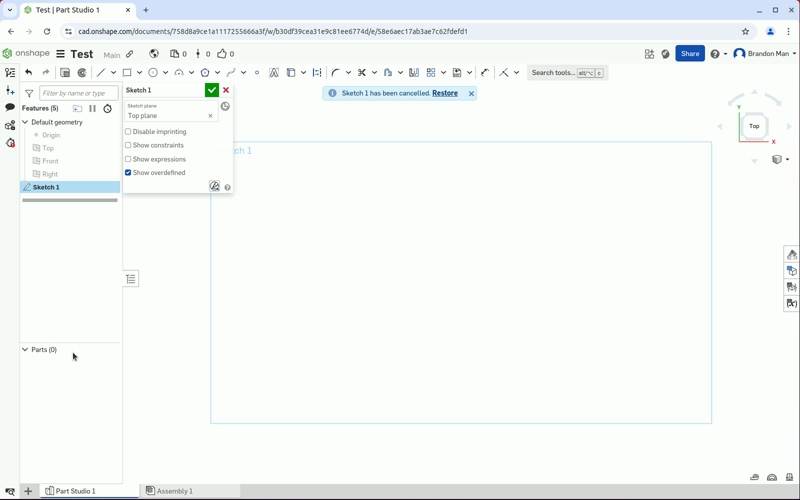
key(l)
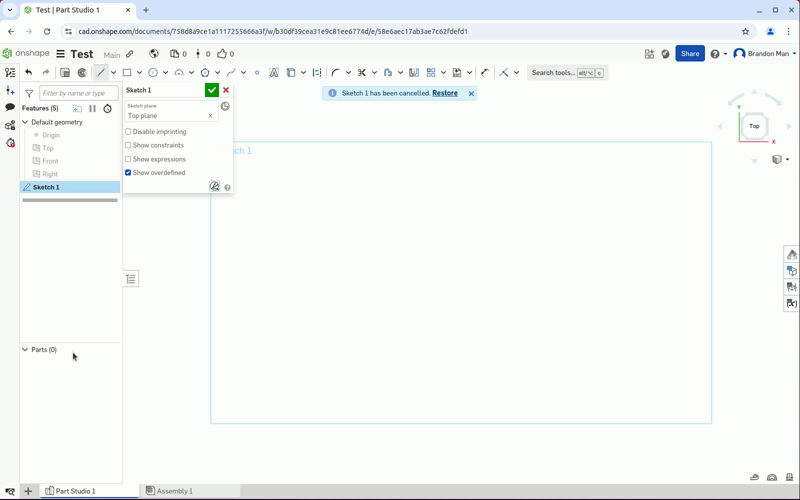
key_down(shift)
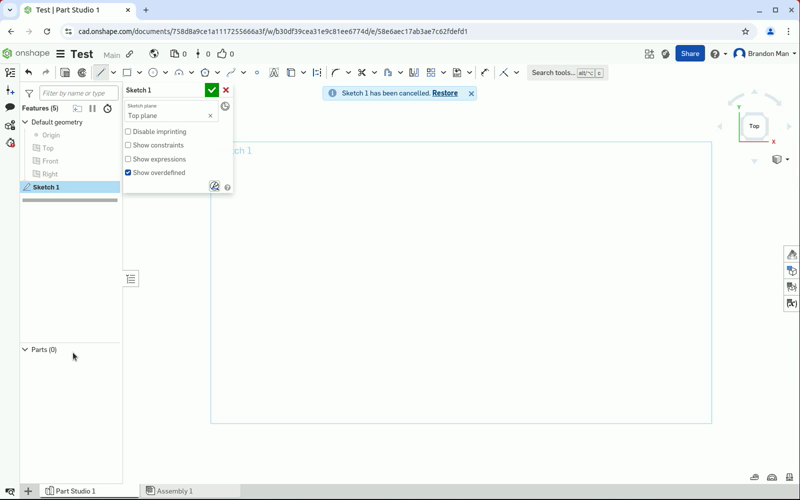
mouse_move(398, 339)
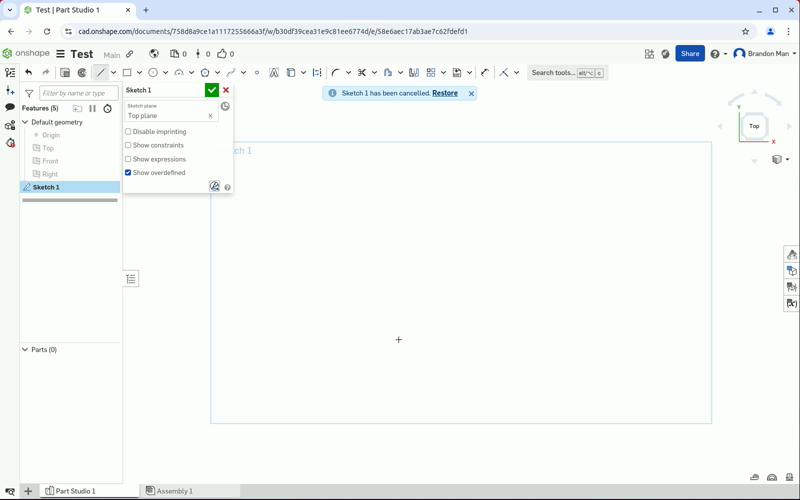
click(398, 339)
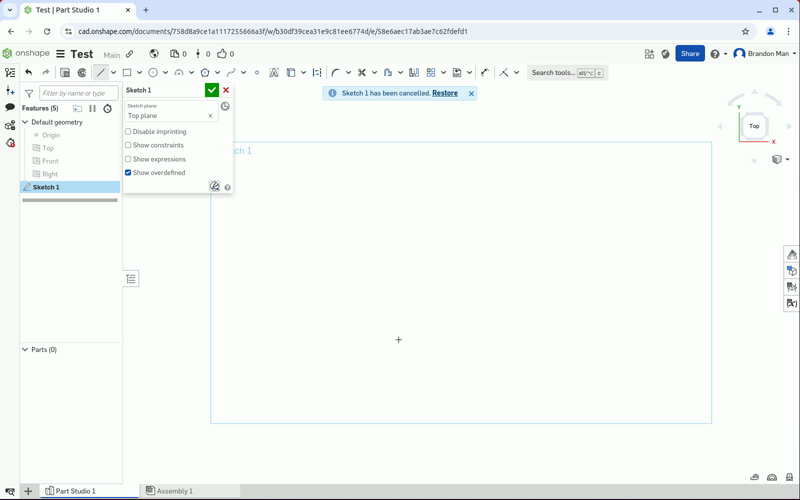
key_up(shift)
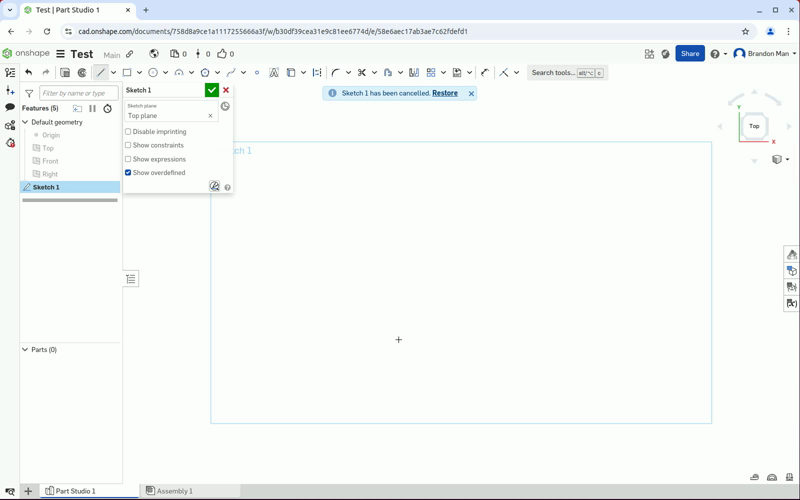
key_down(shift)
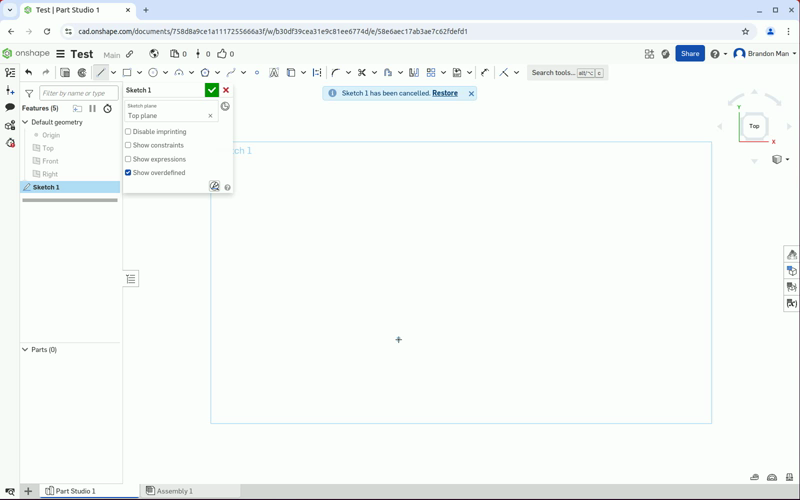
mouse_move(428, 339)
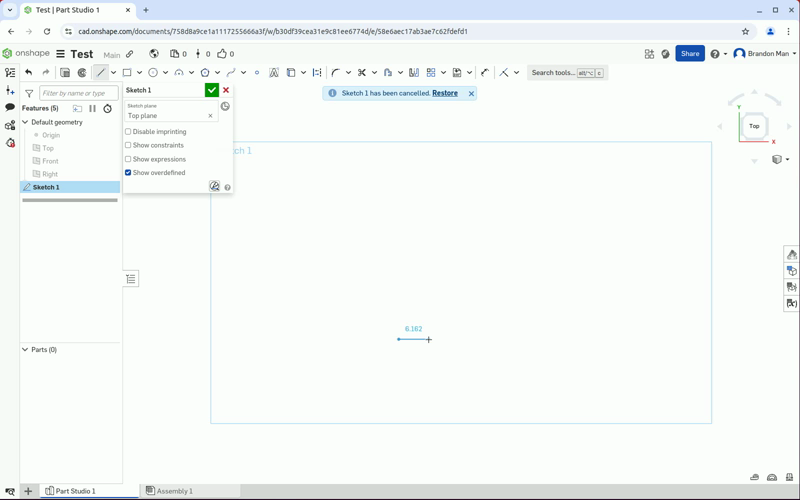
mouse_move(432, 339)
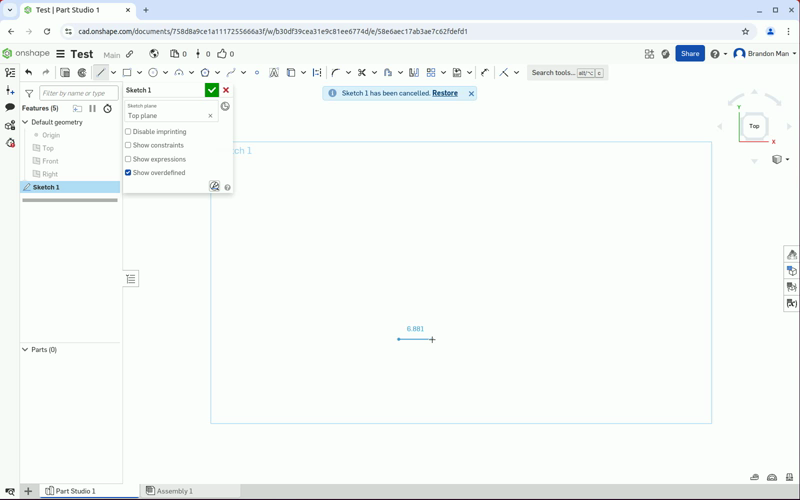
click(432, 339)
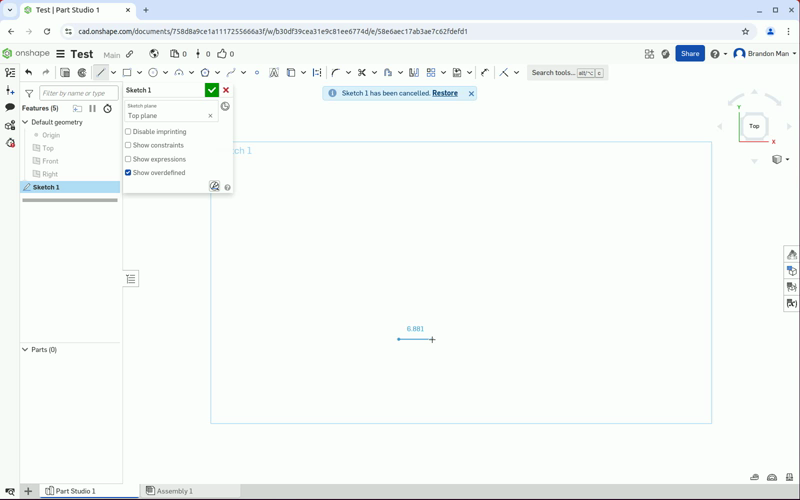
key_up(shift)
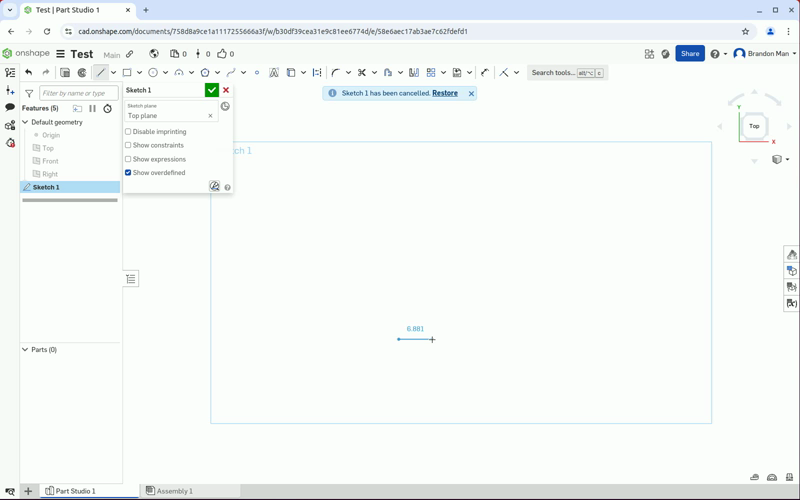
key_down(shift)
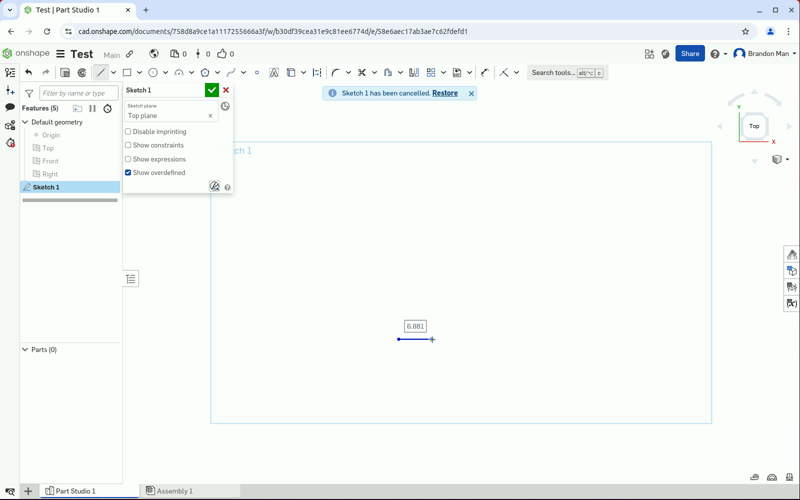
mouse_move(432, 260)
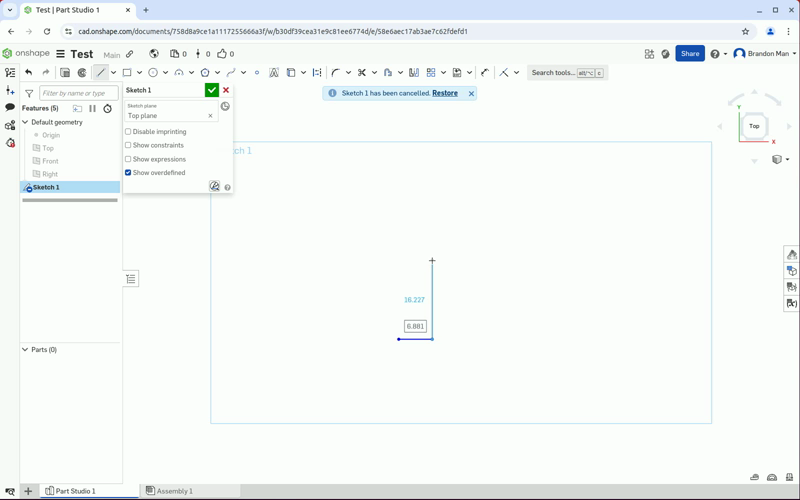
click(432, 260)
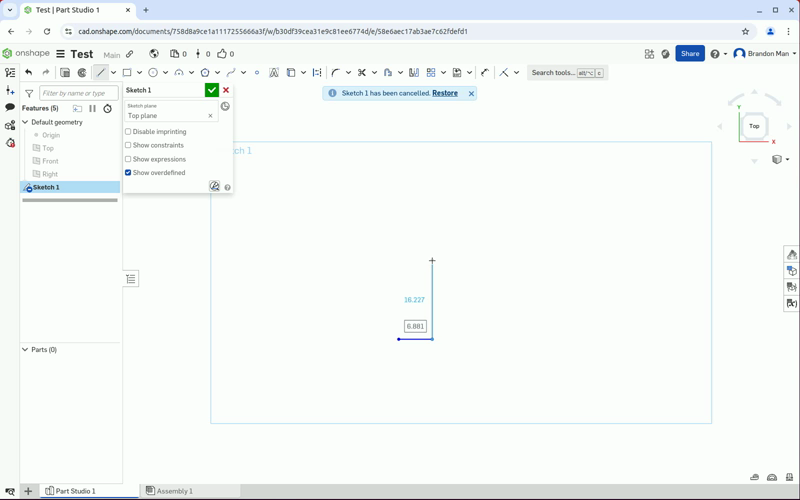
key_up(shift)
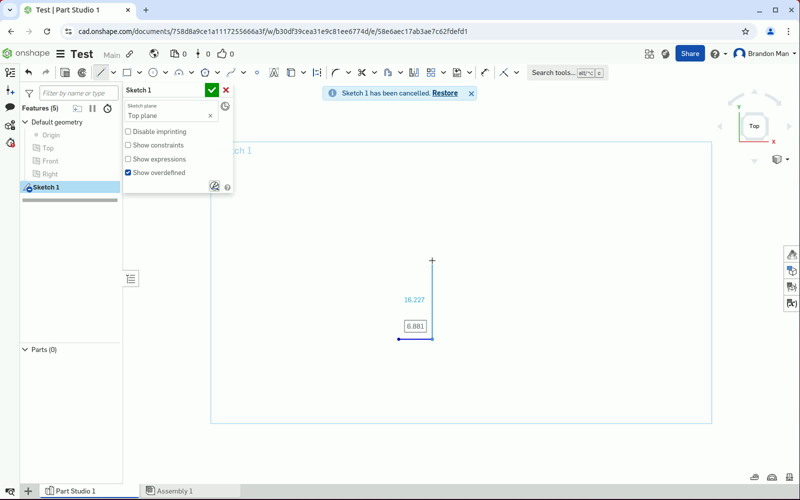
key_down(shift)
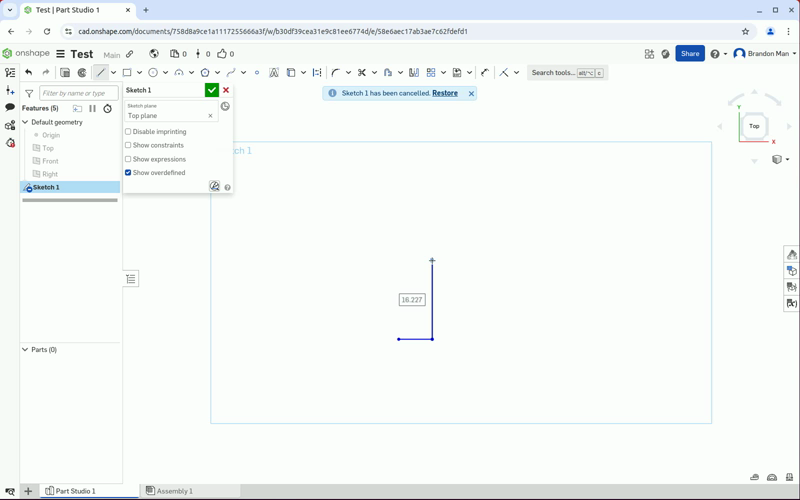
mouse_move(462, 260)
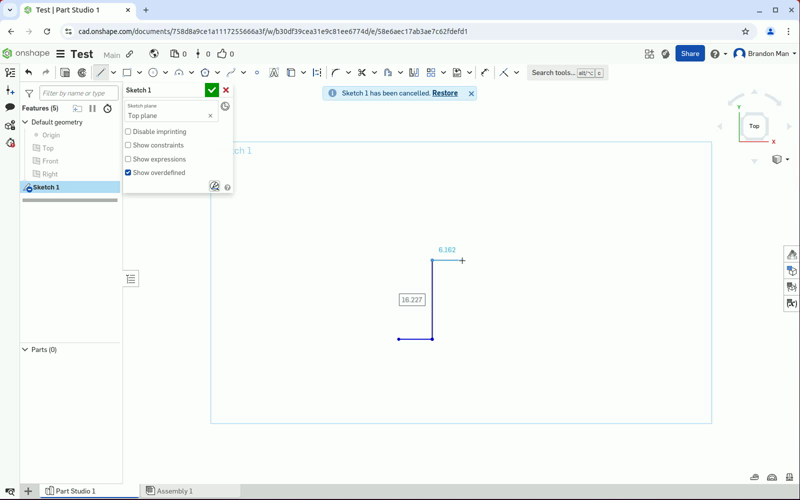
mouse_move(488, 260)
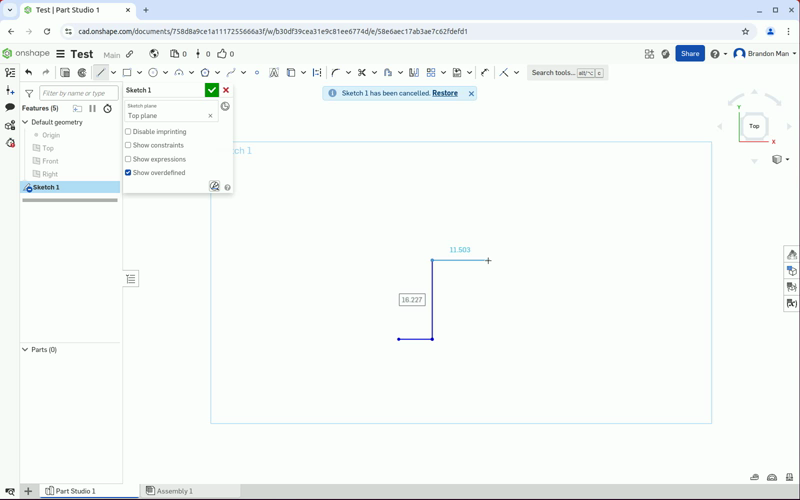
click(488, 260)
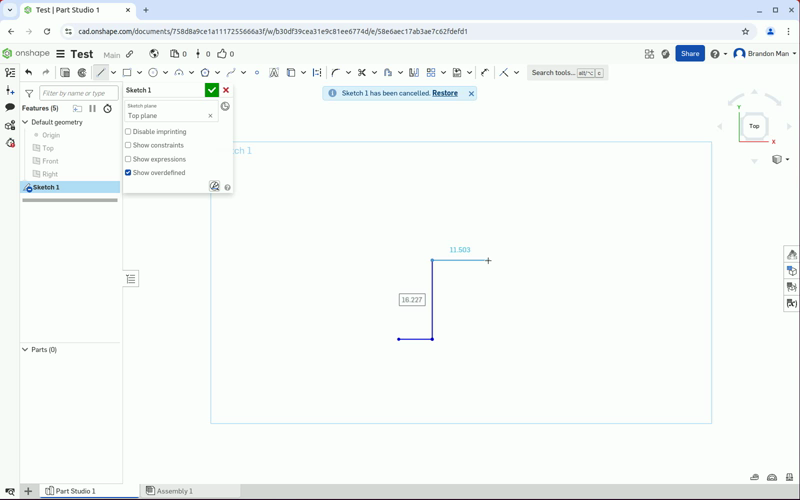
key_up(shift)
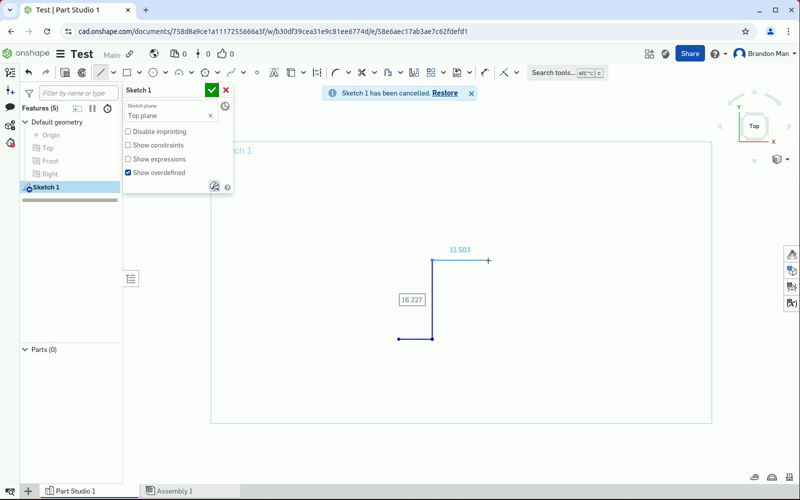
key_down(shift)
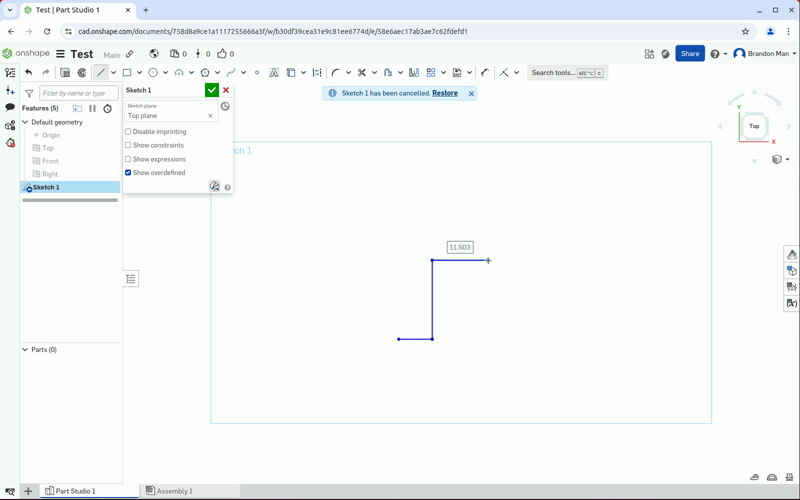
mouse_move(488, 339)
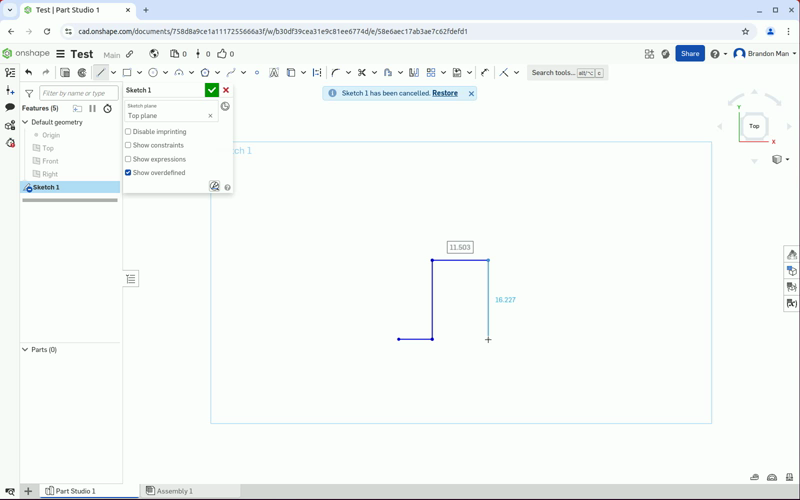
click(488, 339)
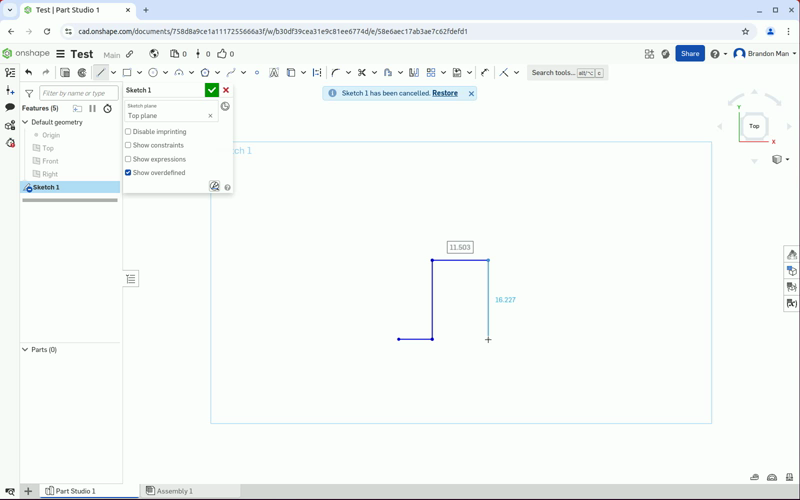
key_up(shift)
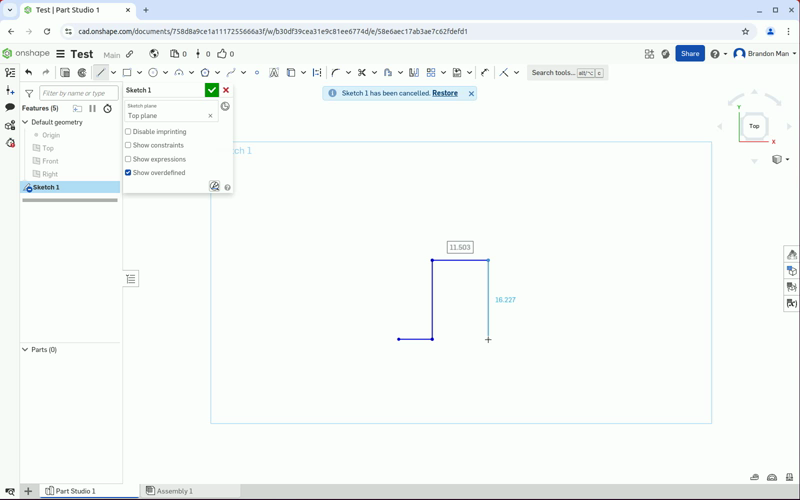
key_down(shift)
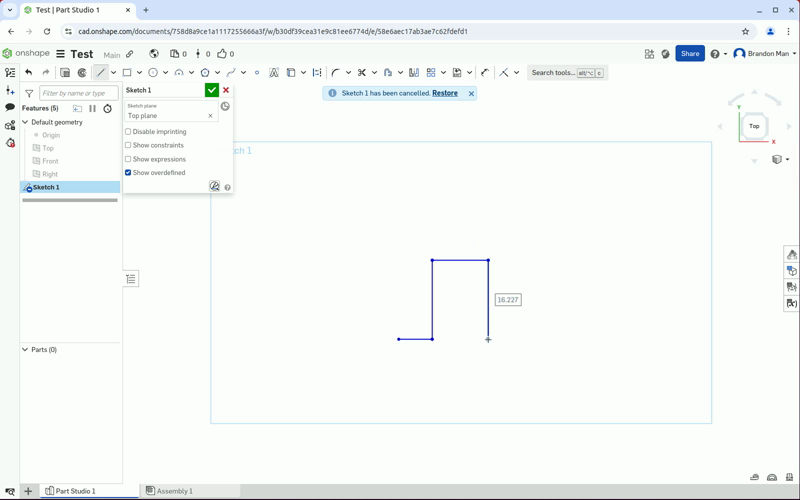
mouse_move(518, 339)
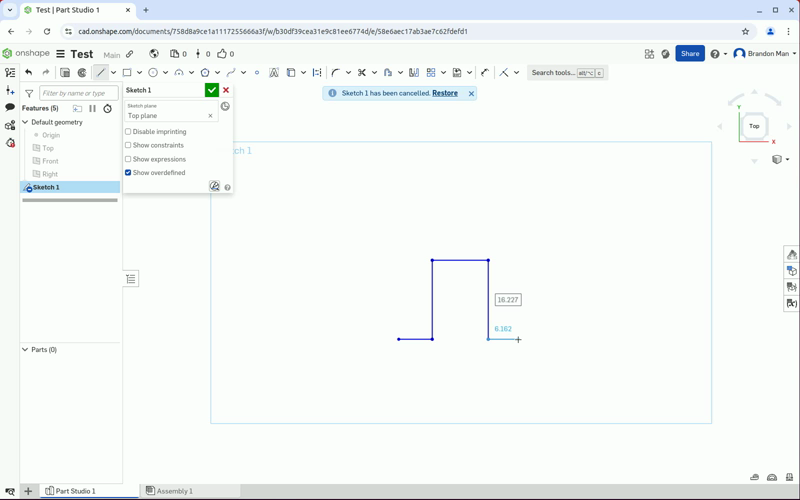
mouse_move(521, 339)
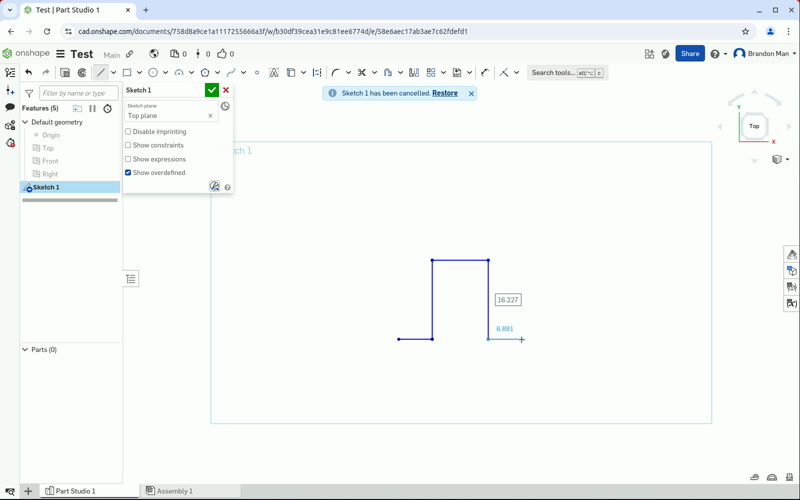
click(521, 339)
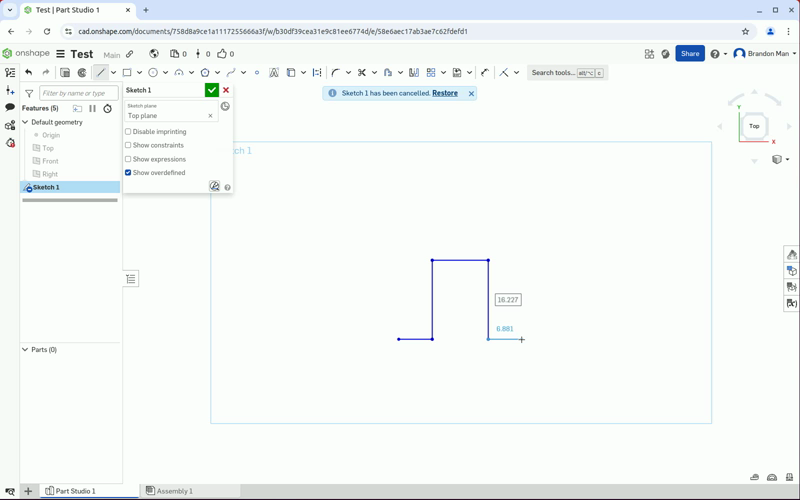
key_up(shift)
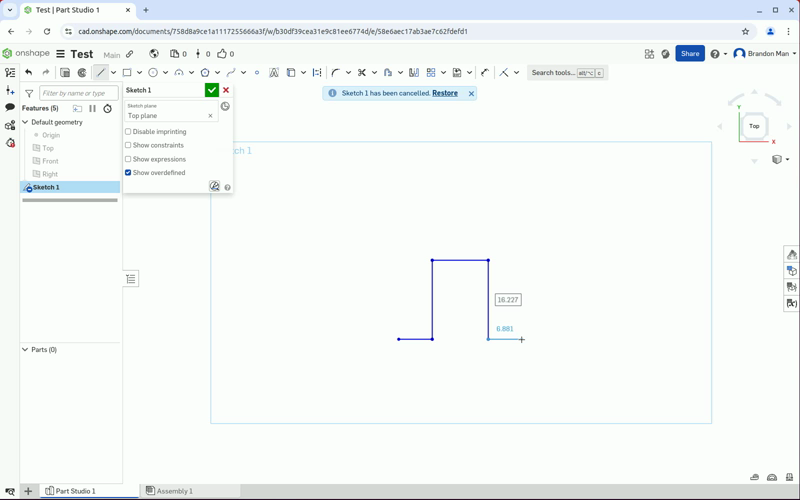
key_down(shift)
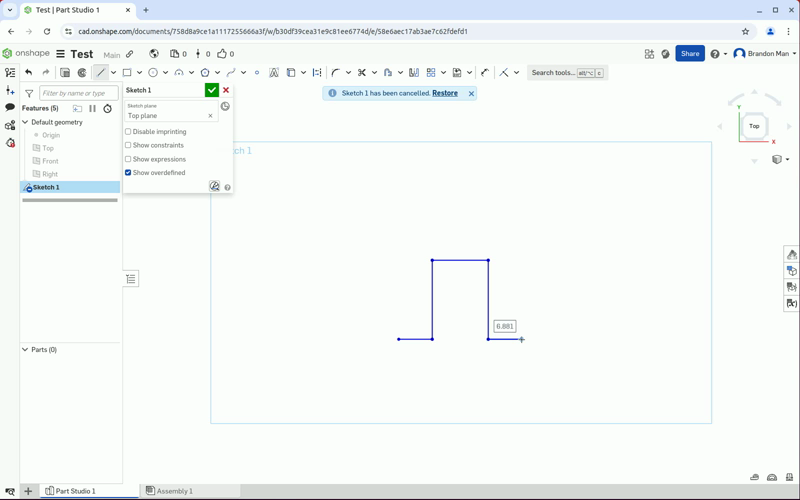
mouse_move(521, 226)
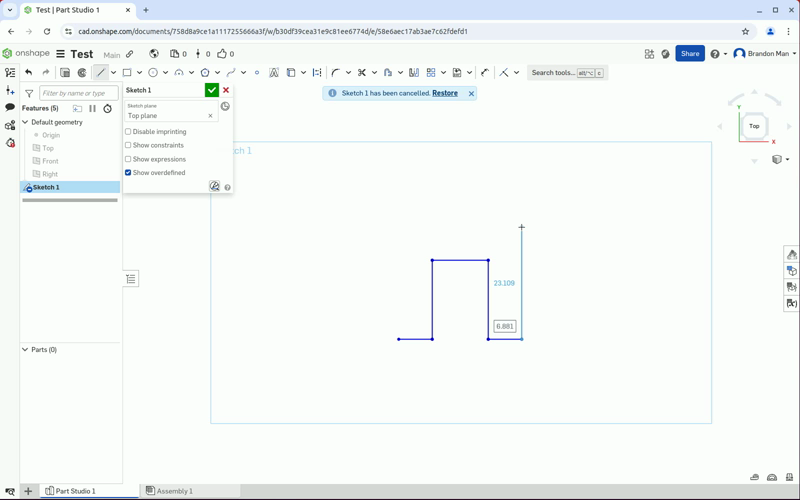
click(521, 226)
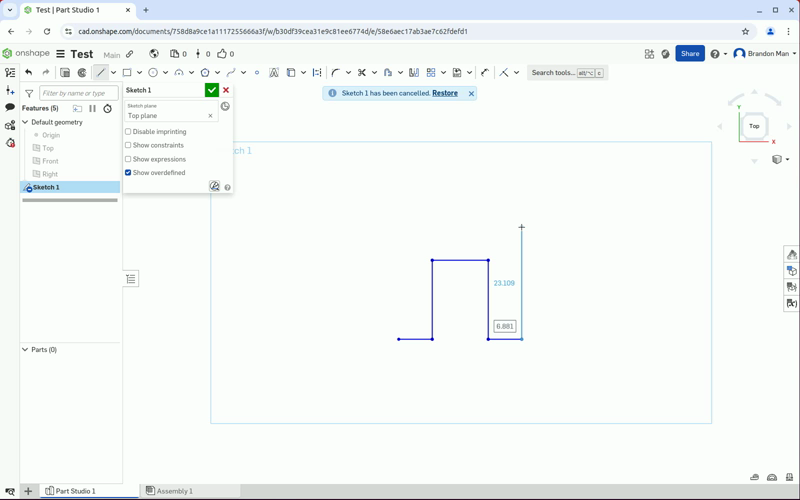
key_up(shift)
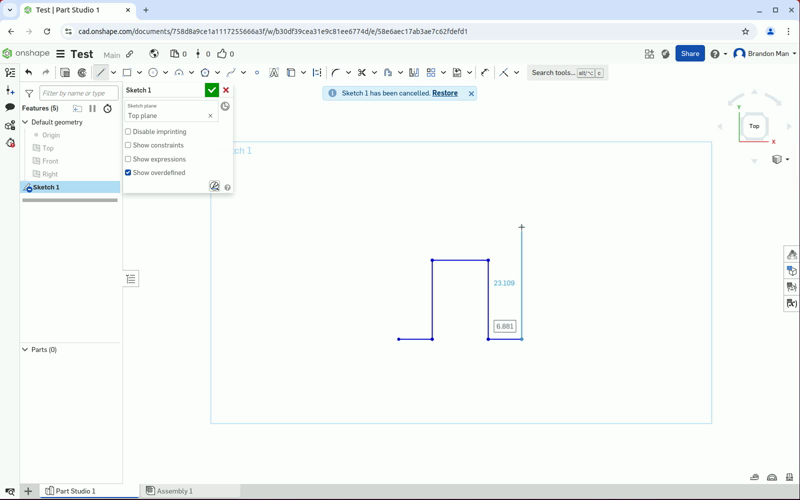
key_down(shift)
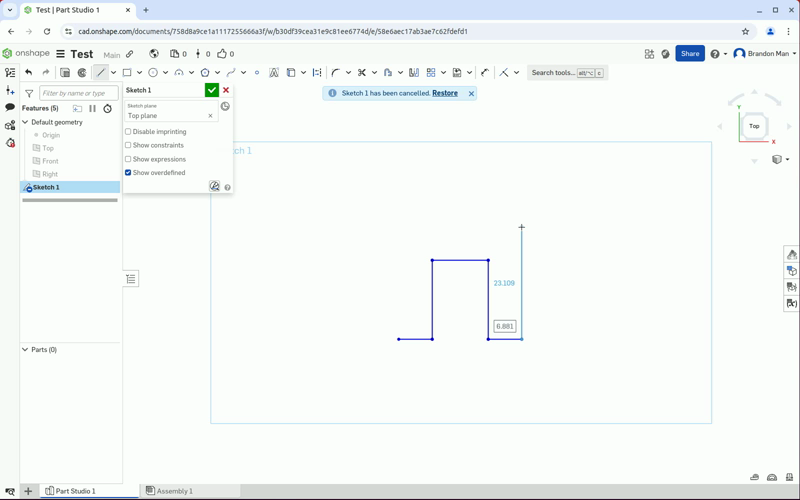
mouse_move(398, 226)
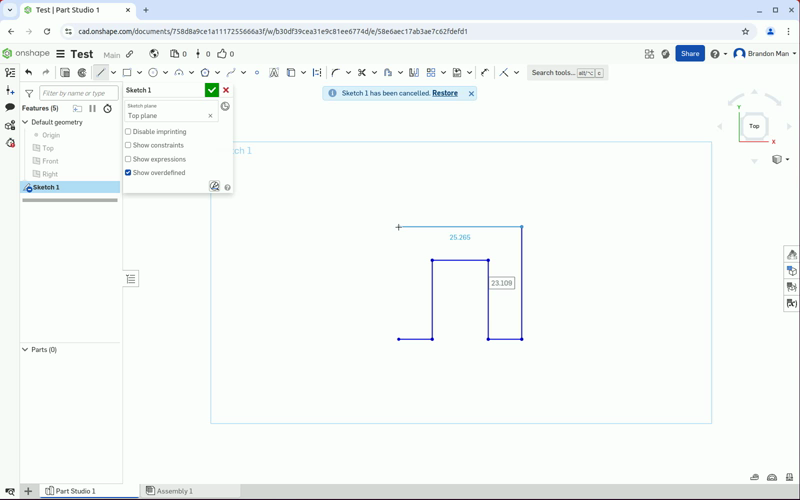
click(398, 226)
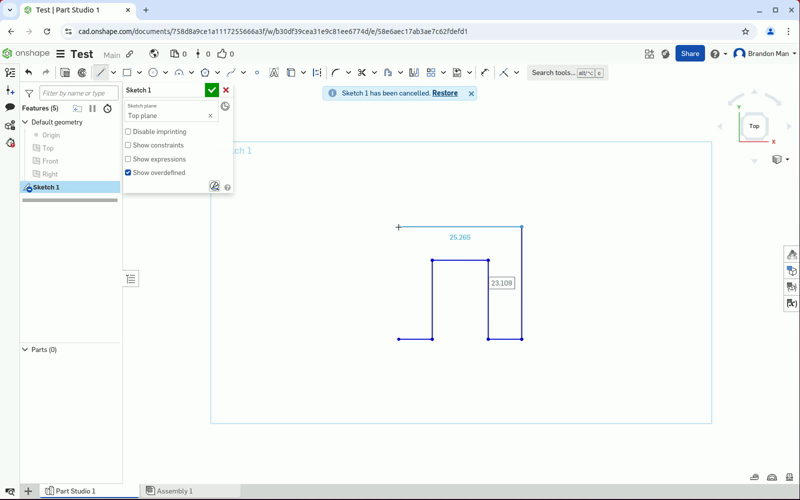
key_up(shift)
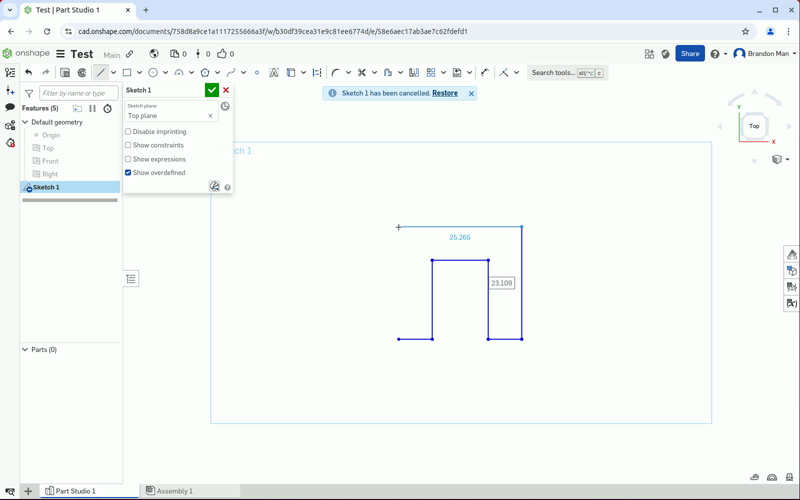
key_down(shift)
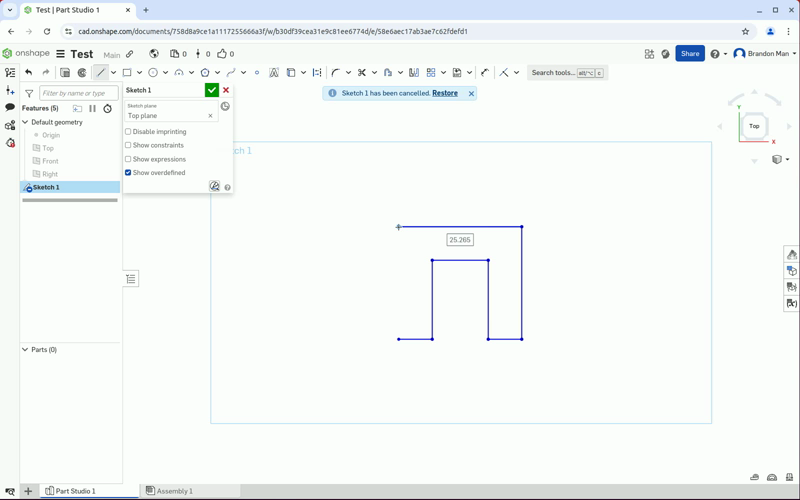
mouse_move(398, 339)
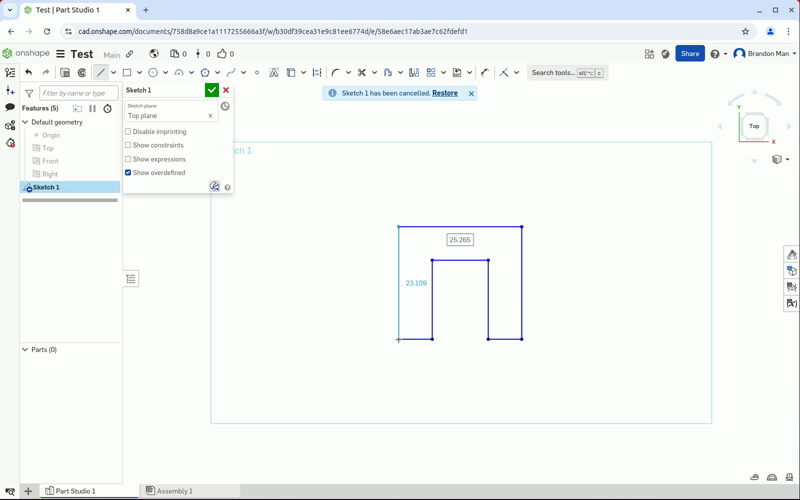
key_up(shift)
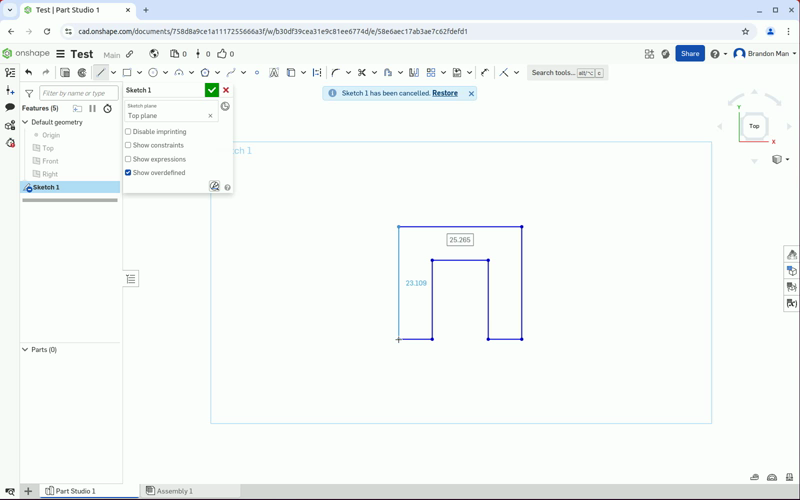
click(398, 339)
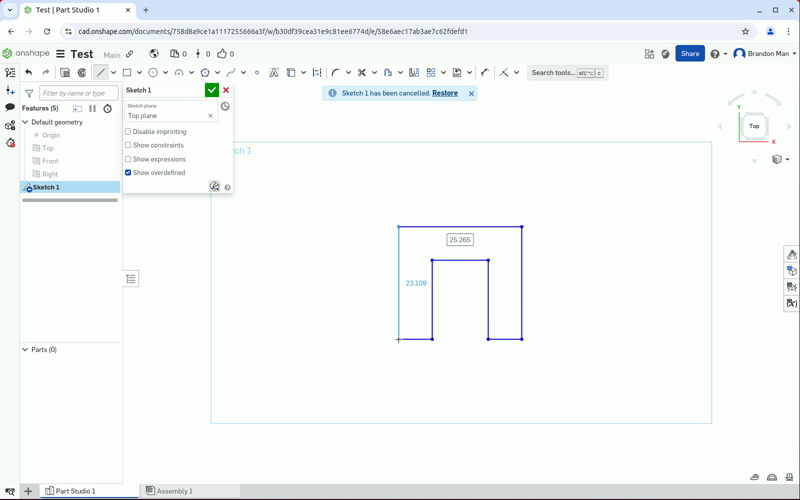
key(esc)
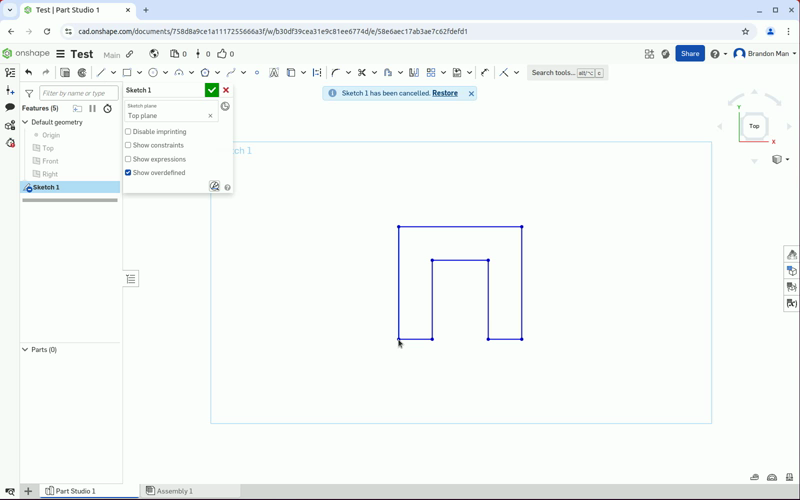
mouse_move(412, 301)
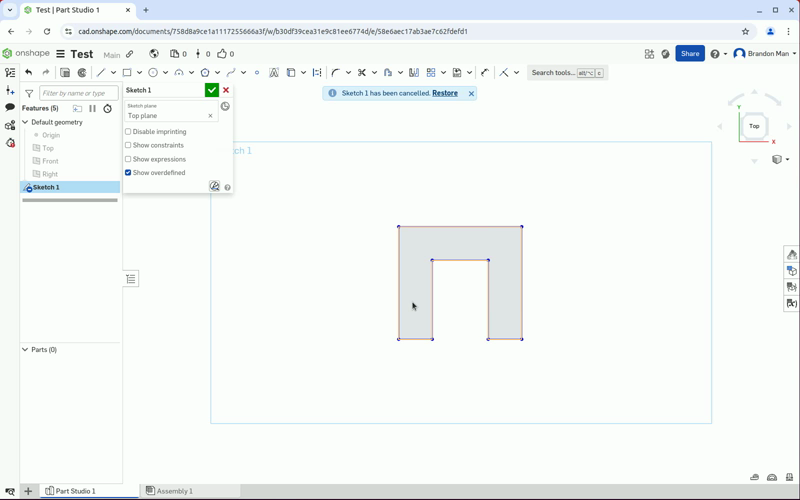
click(412, 301)
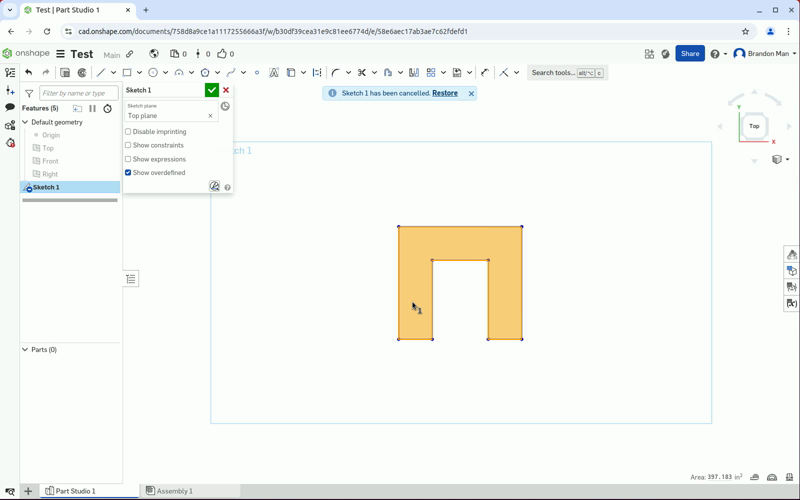
mouse_move(73, 352)
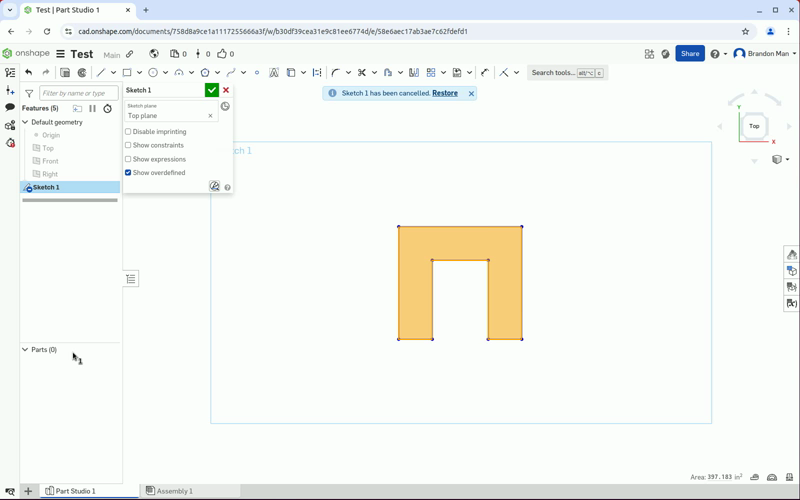
key(shift+y)
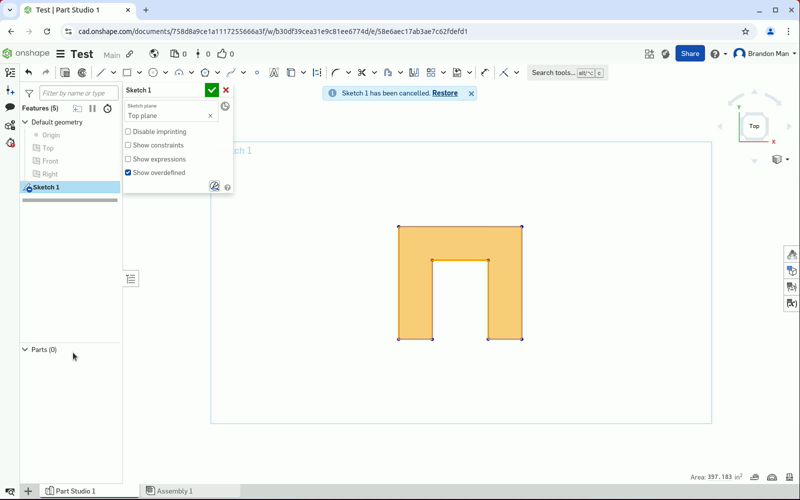
key(shift+e)
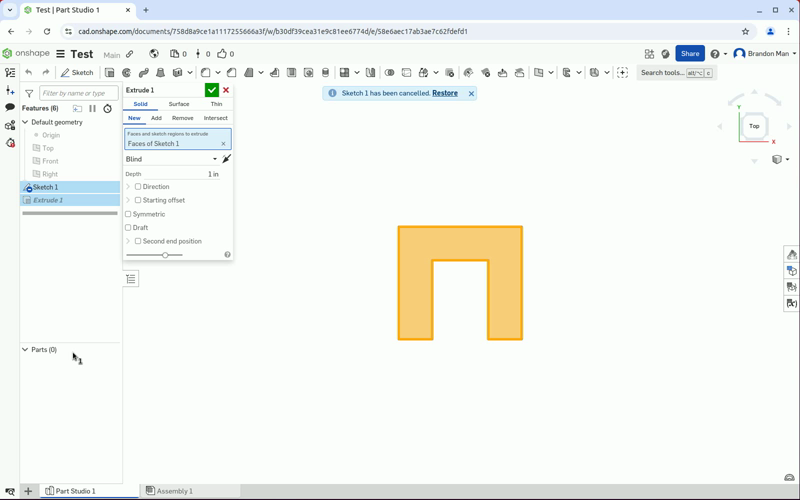
mouse_move(143, 106)
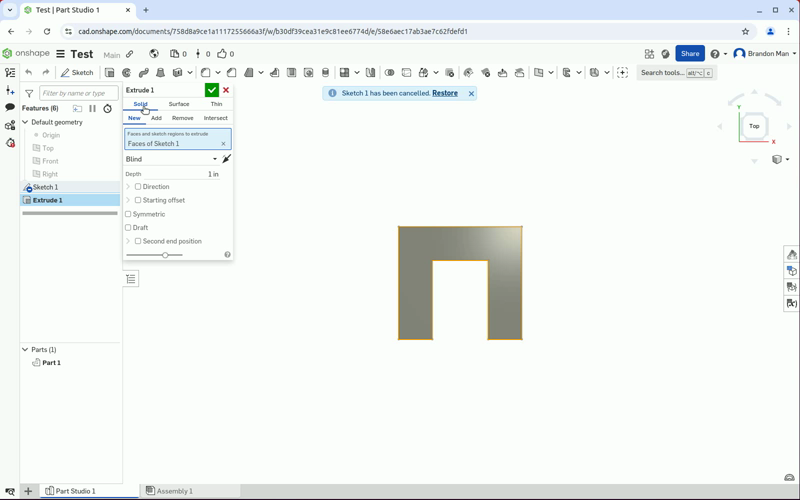
click(143, 106)
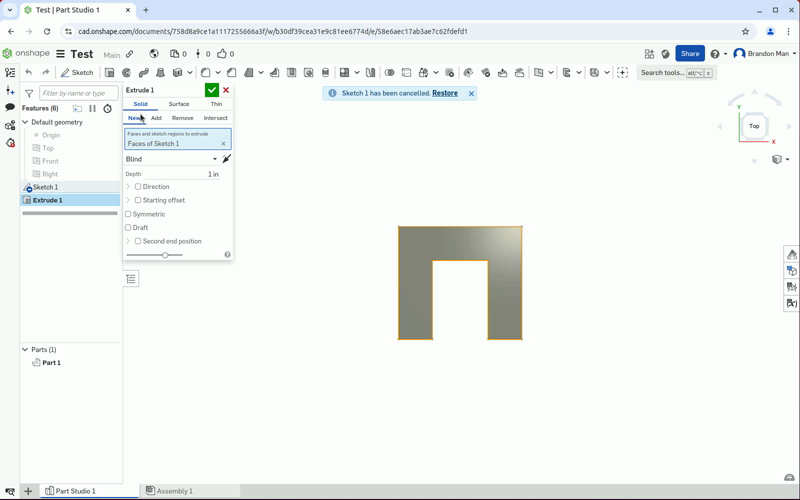
mouse_move(137, 120)
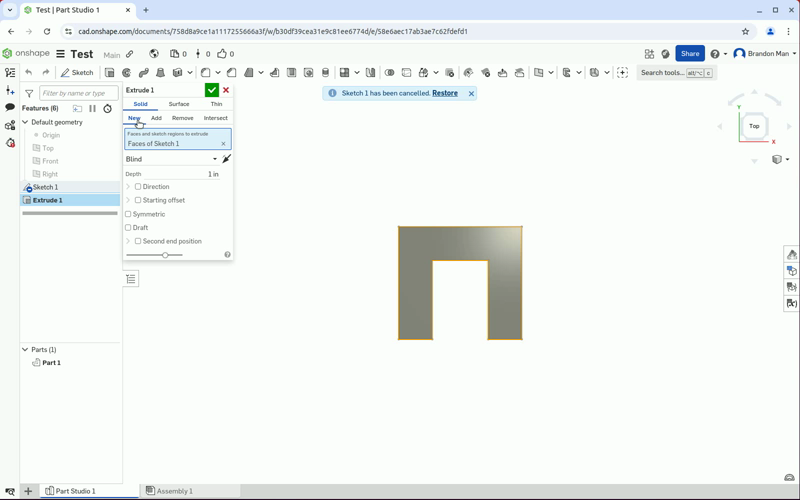
click(137, 120)
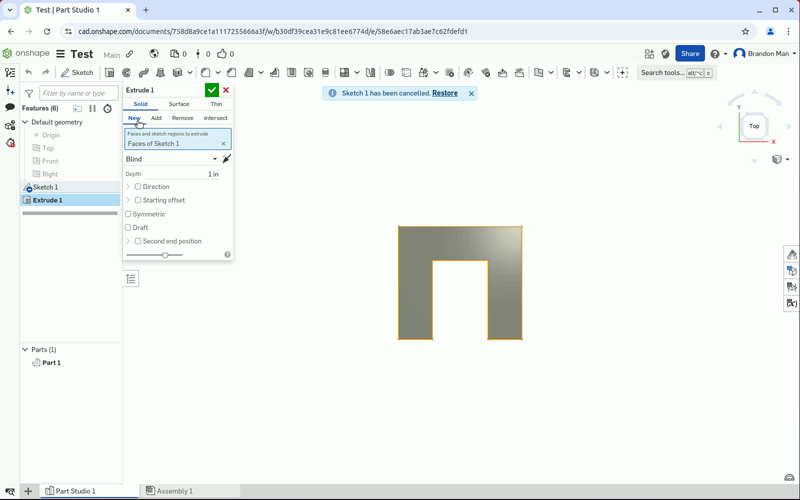
key(tab, 4)
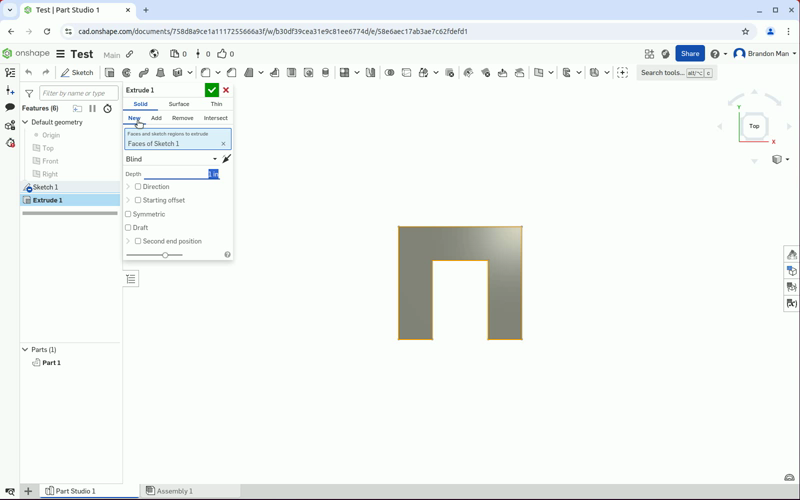
text(-23.108)
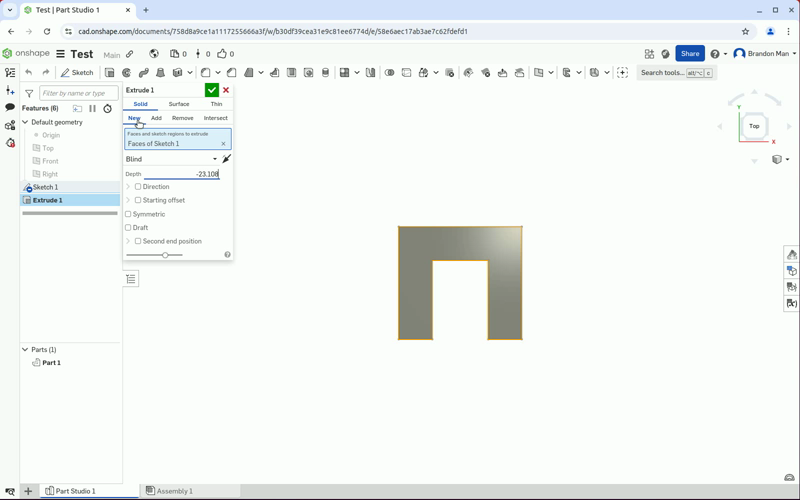
key(enter)
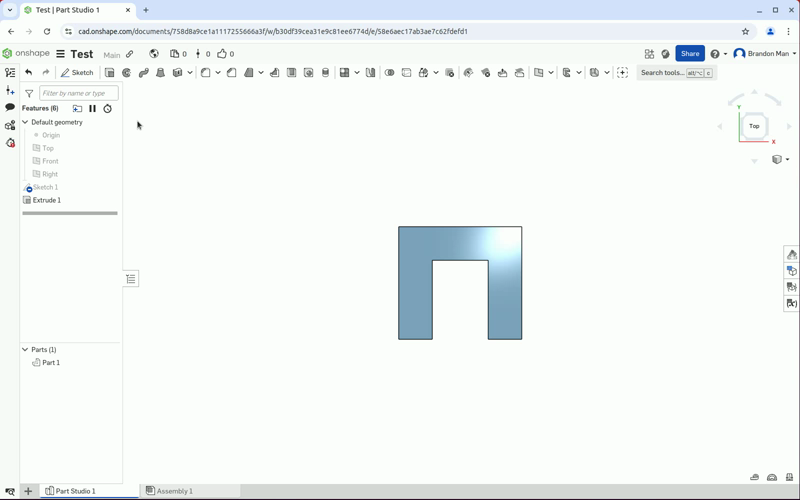
key(shift+h)
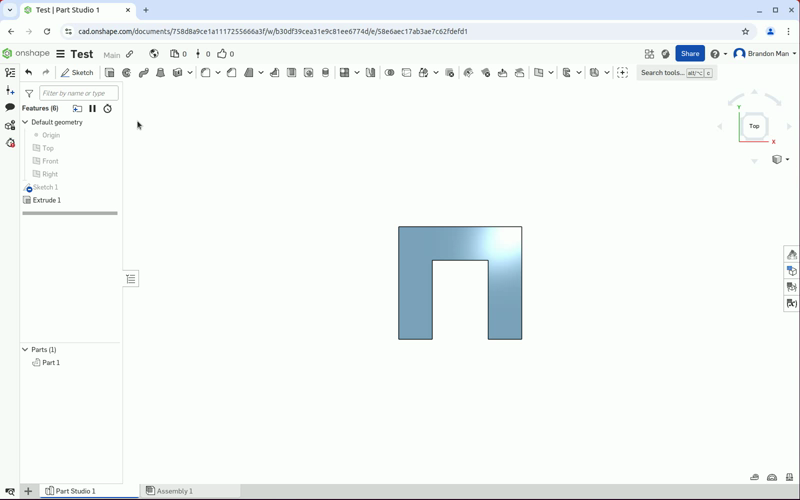
key(shift+h)
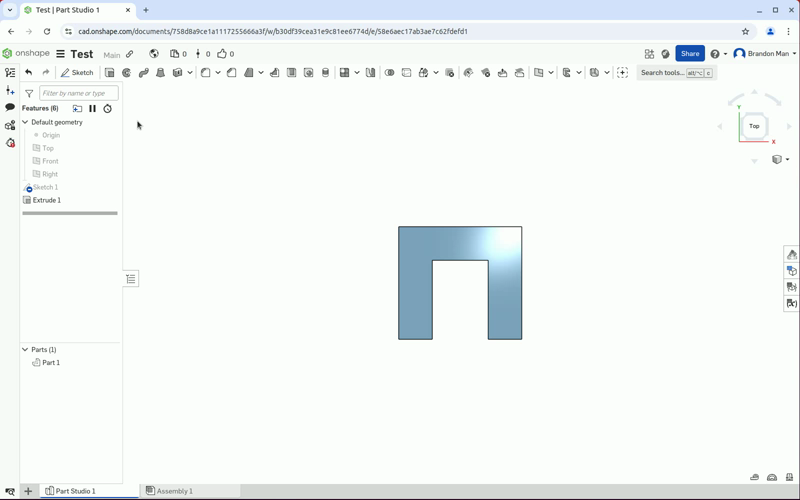
mouse_move(73, 189)
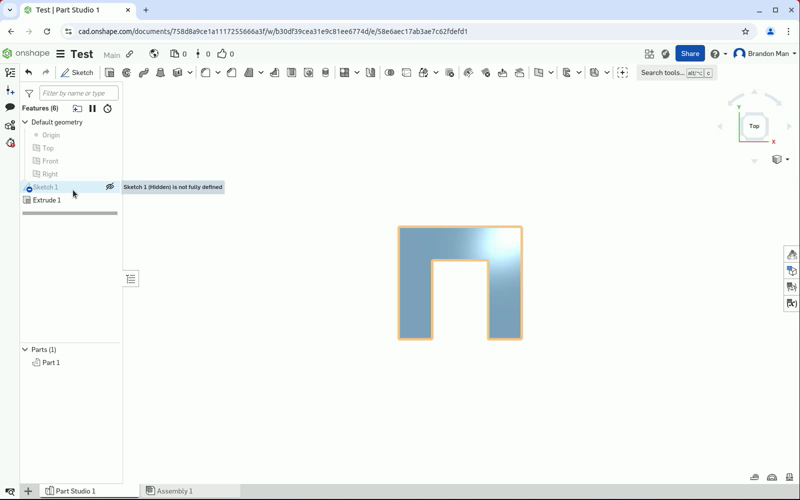
click(73, 189)
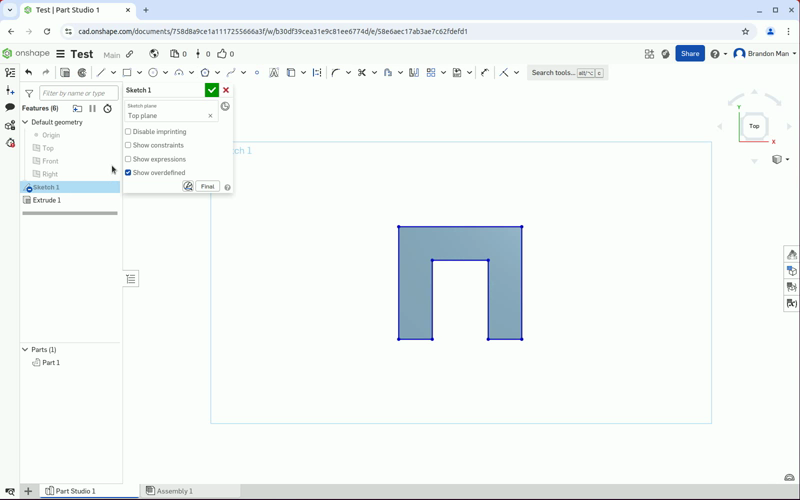
mouse_move(229, 92)
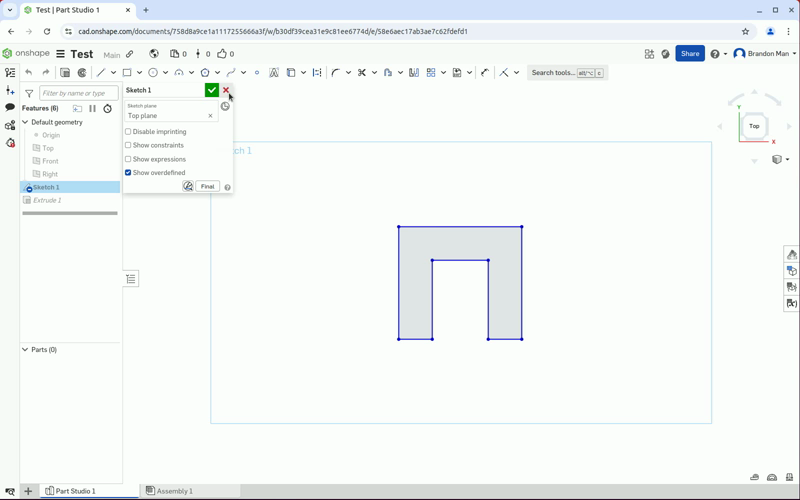
click(229, 92)
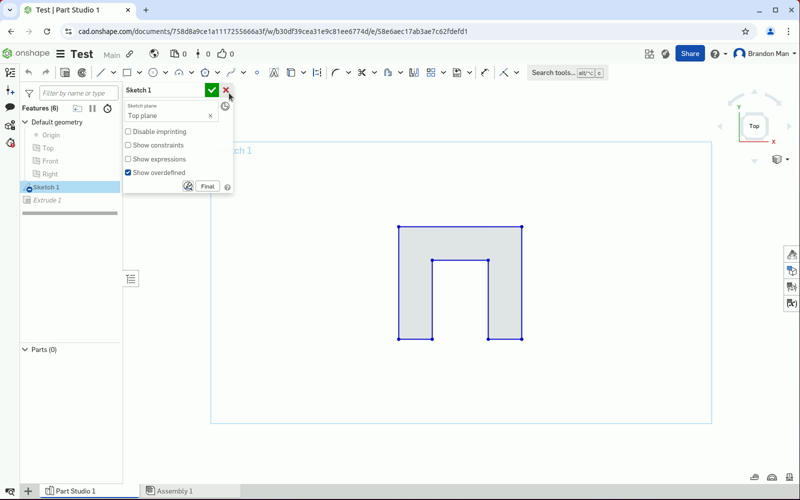
key(shift+s)
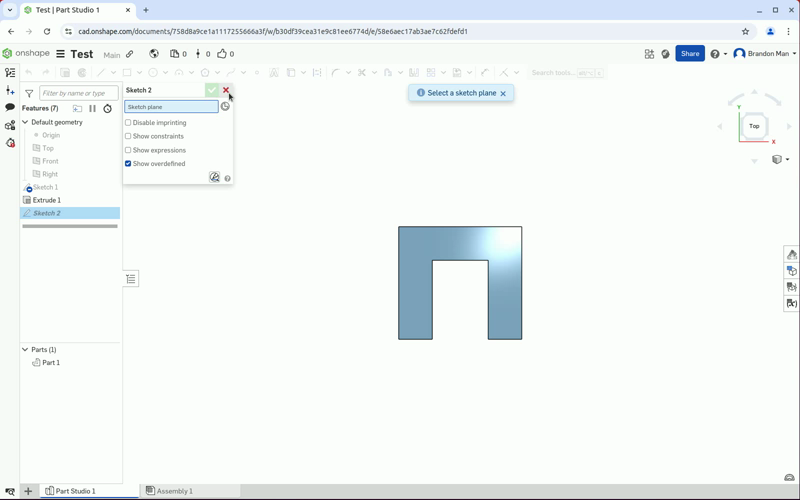
mouse_move(73, 150)
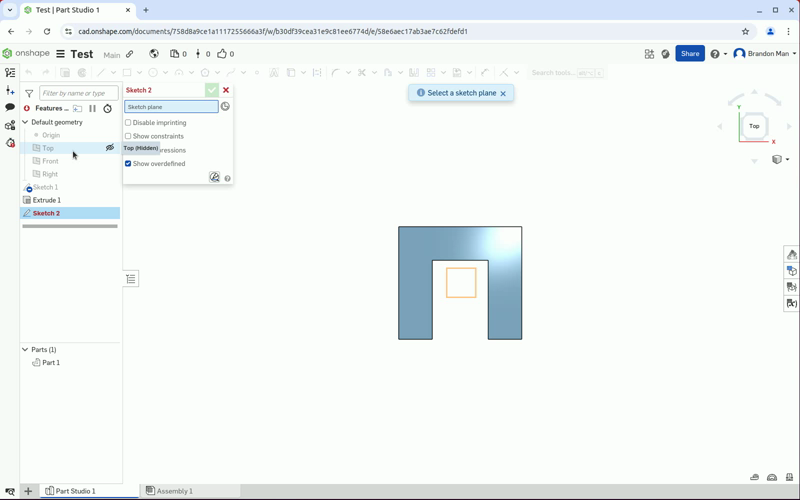
click(73, 150)
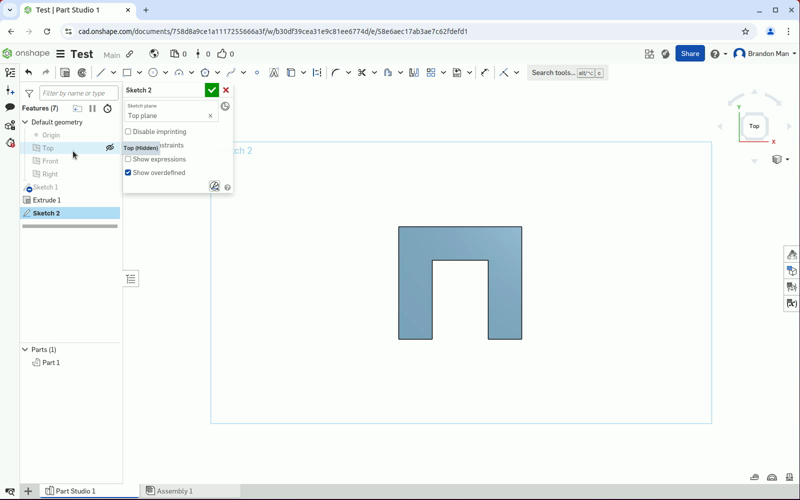
mouse_move(73, 352)
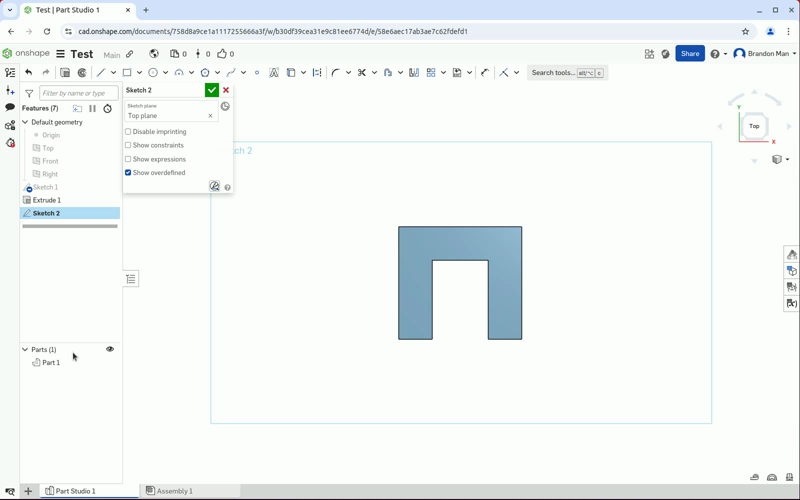
key(y)
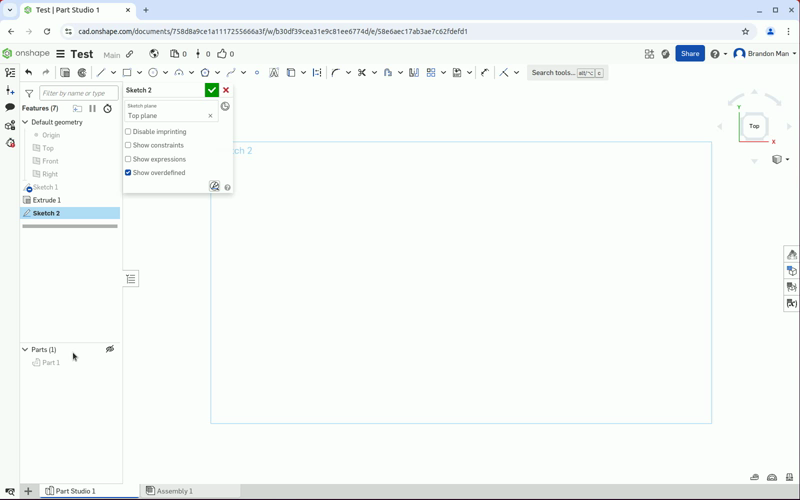
key(l)
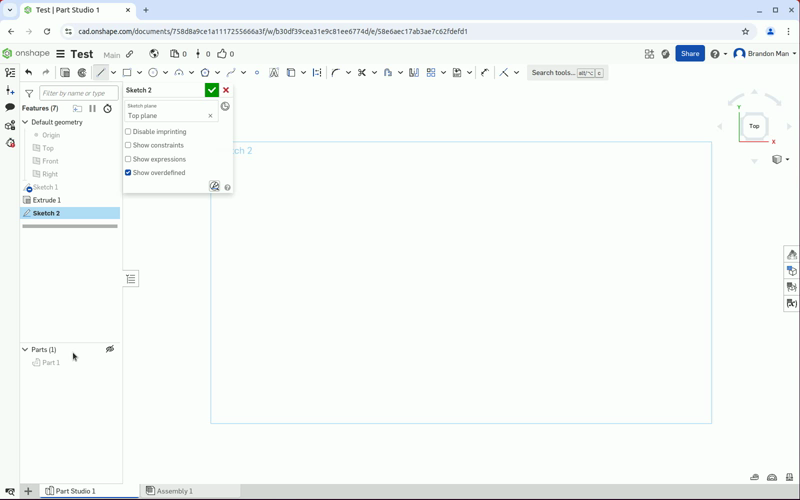
key_down(shift)
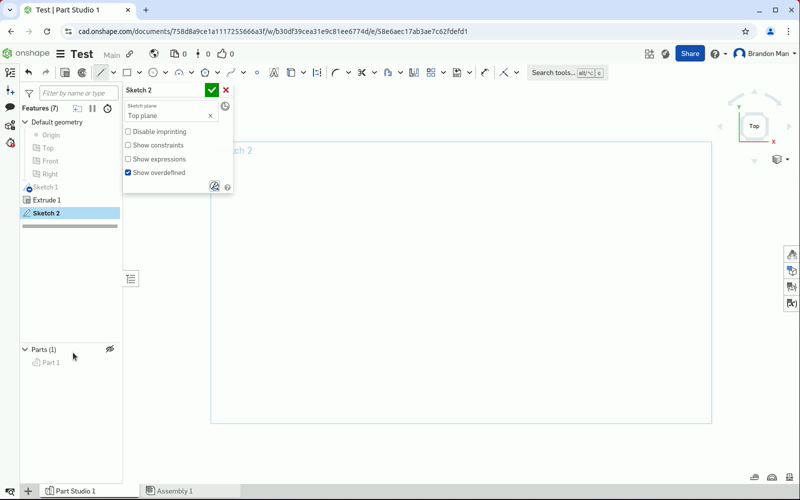
mouse_move(432, 339)
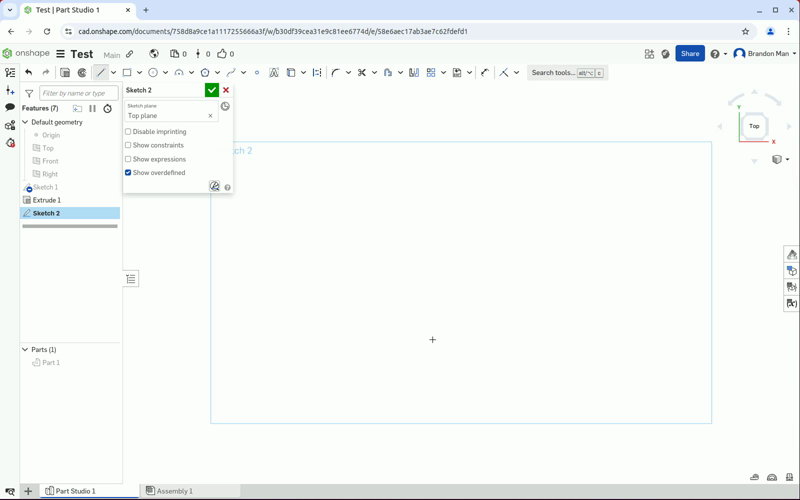
click(432, 339)
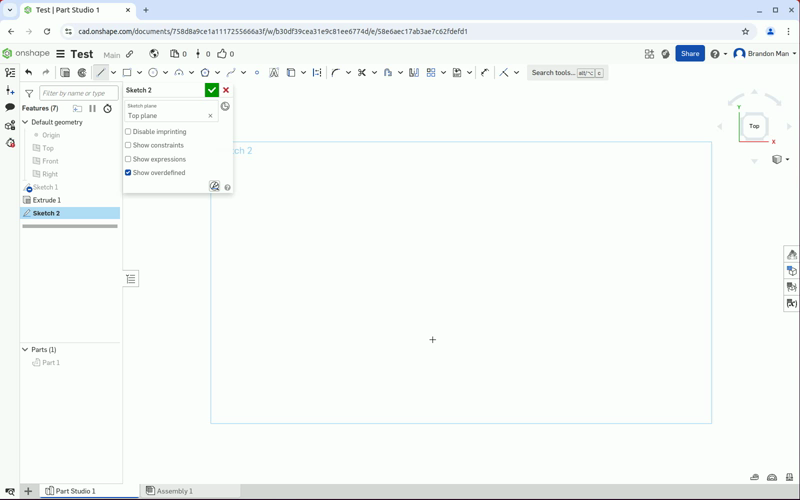
key_up(shift)
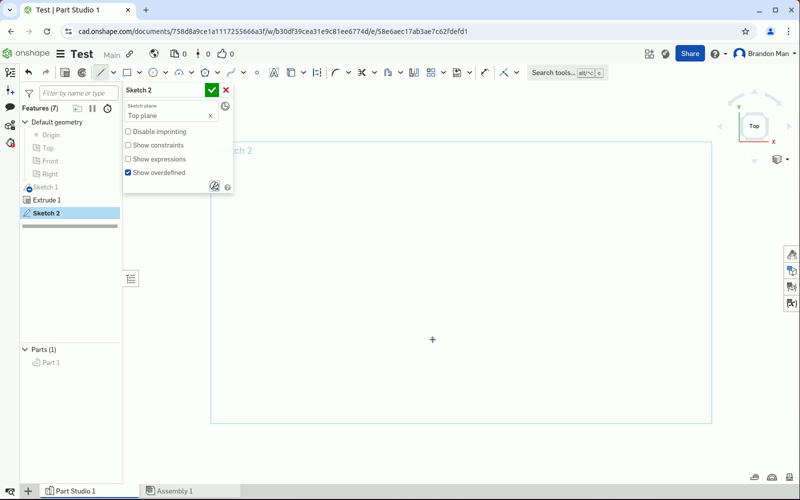
key_down(shift)
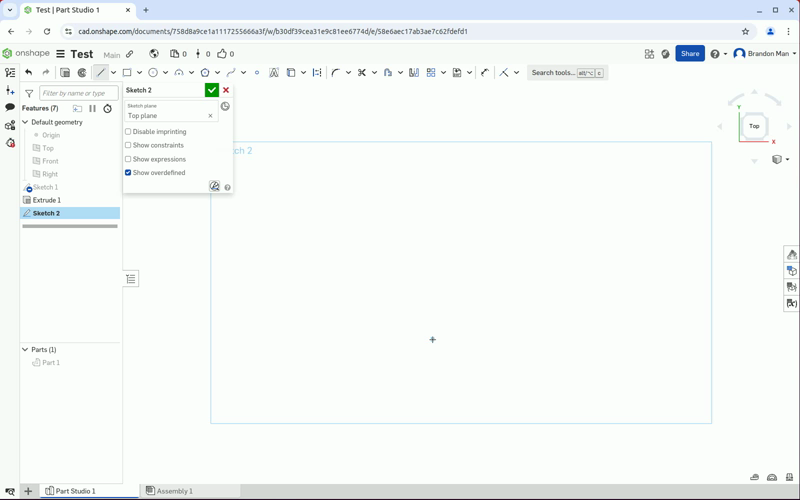
mouse_move(462, 339)
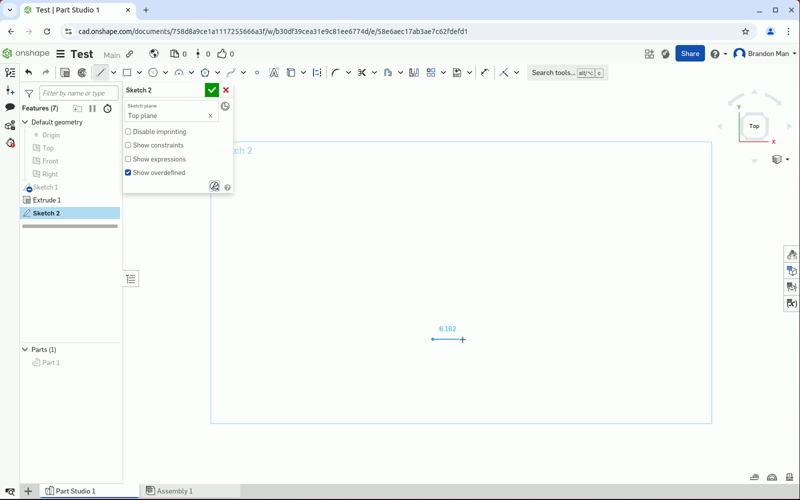
mouse_move(489, 339)
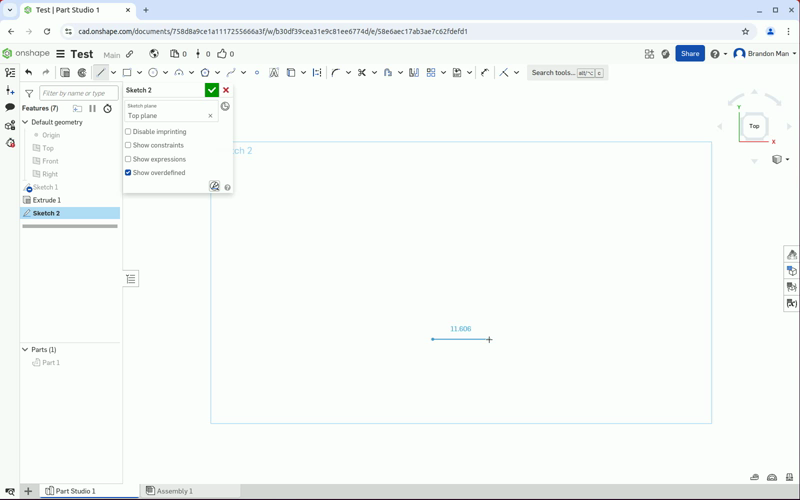
click(489, 339)
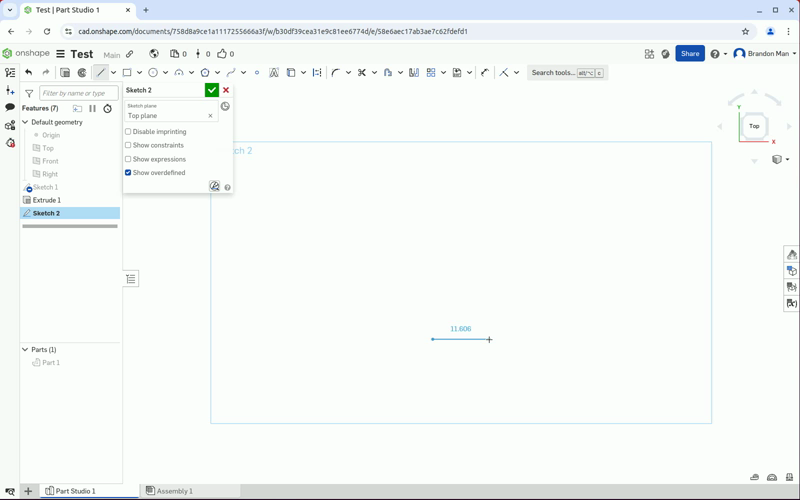
key_up(shift)
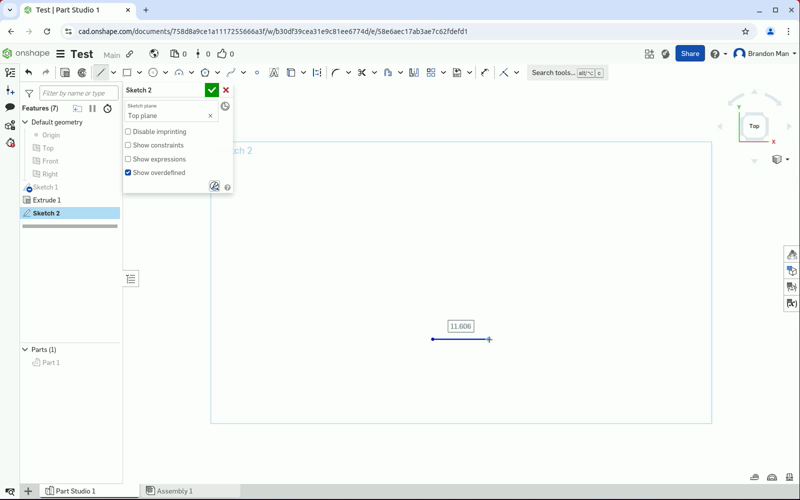
key_down(shift)
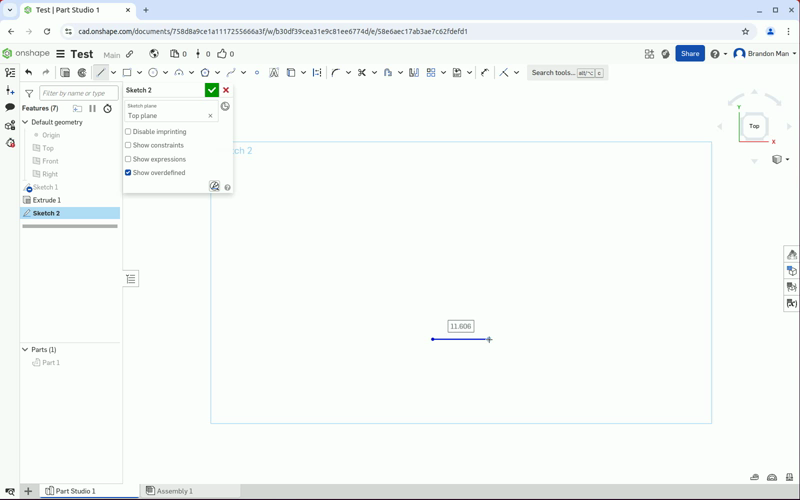
mouse_move(489, 260)
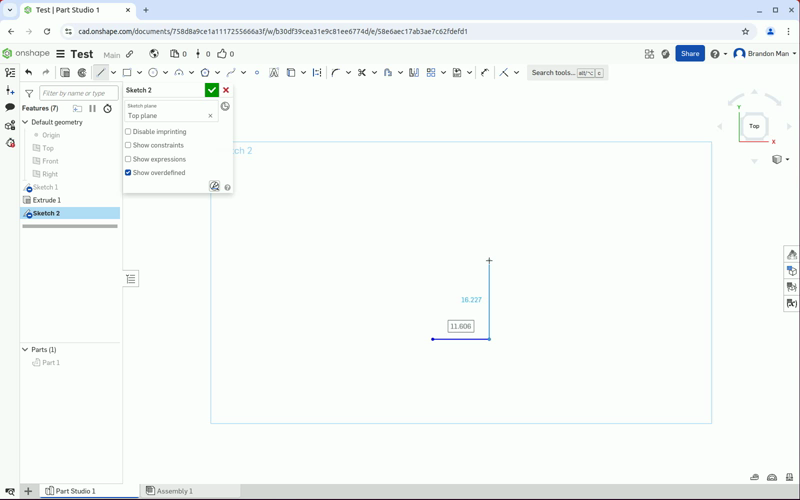
click(489, 260)
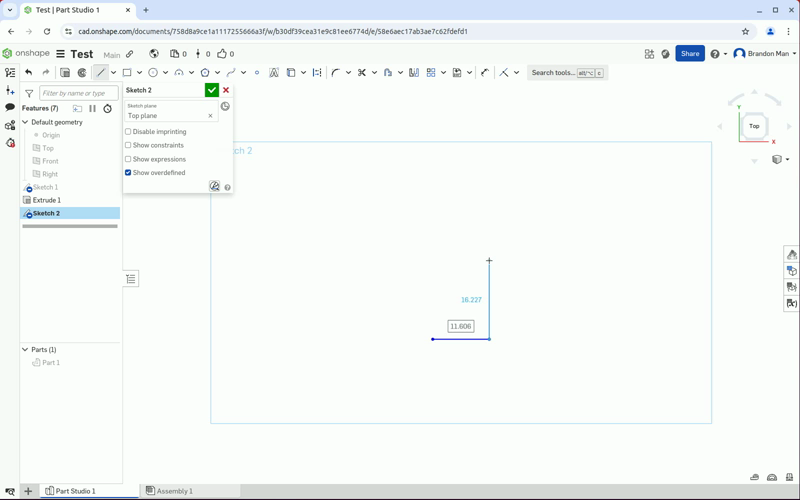
key_up(shift)
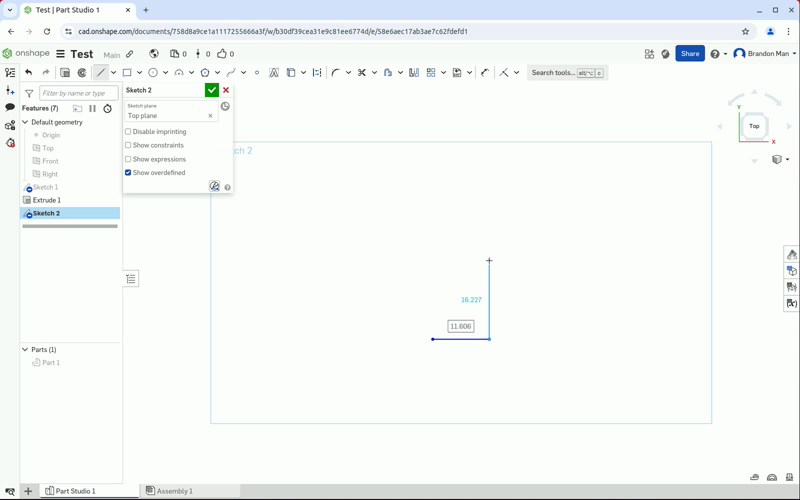
key_down(shift)
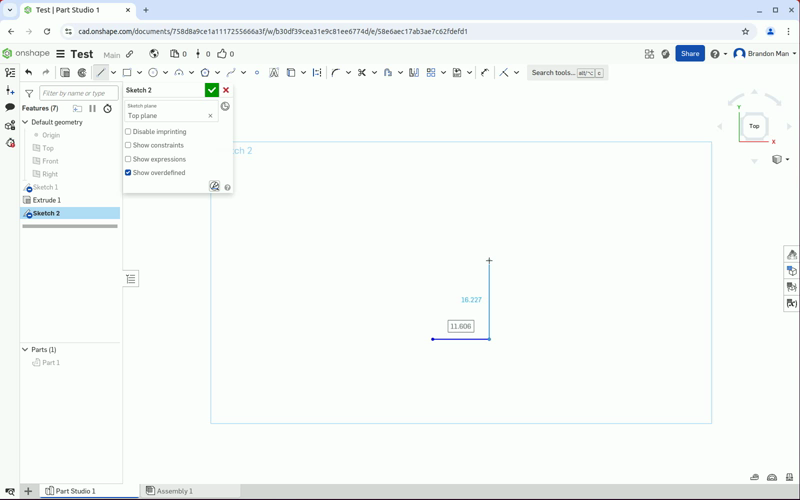
mouse_move(519, 260)
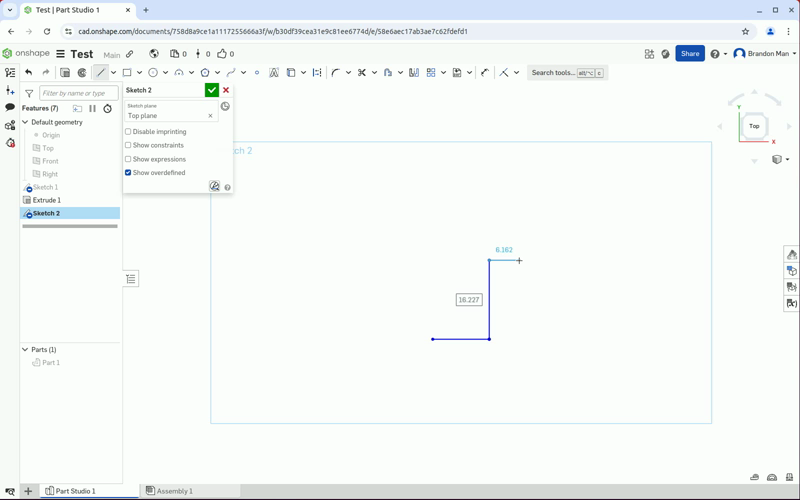
mouse_move(432, 260)
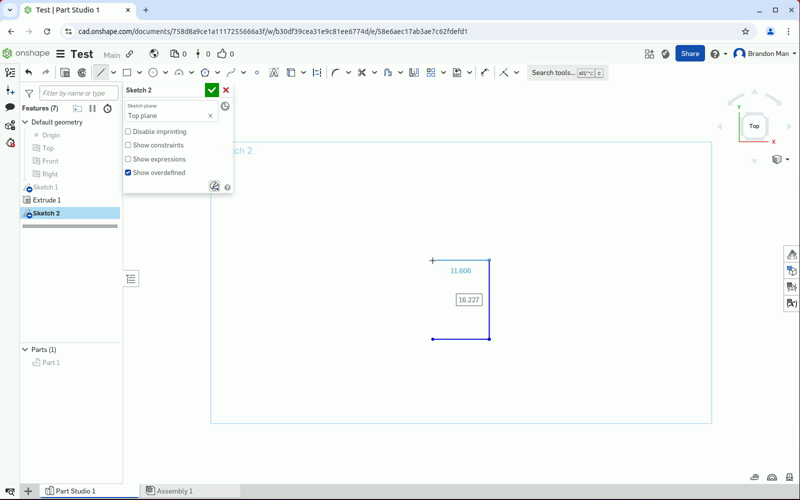
click(432, 260)
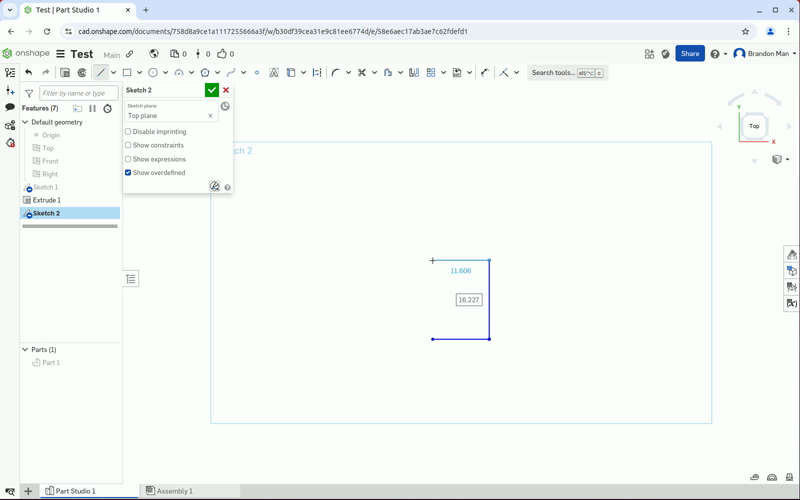
key_up(shift)
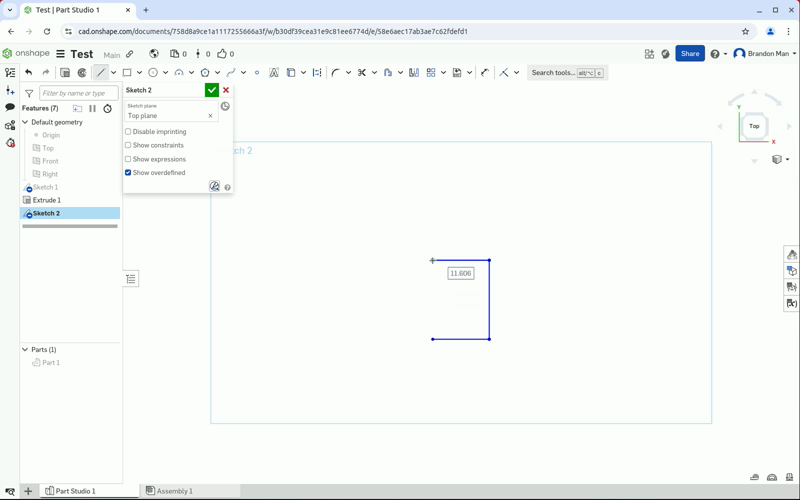
key_down(shift)
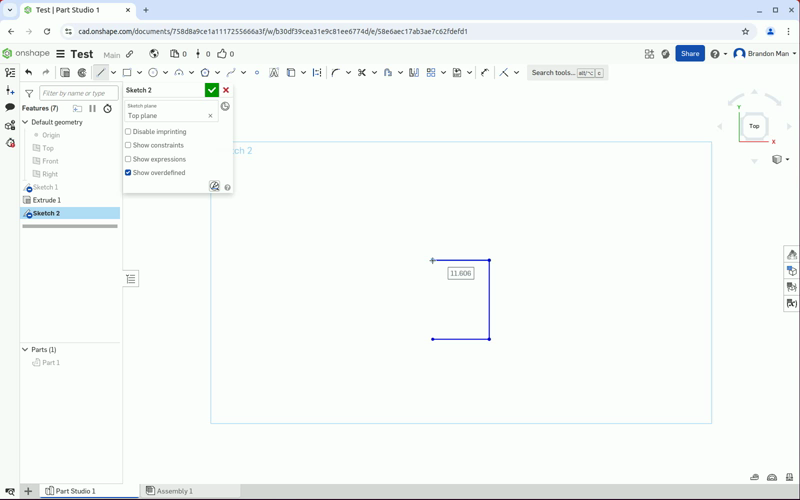
mouse_move(432, 339)
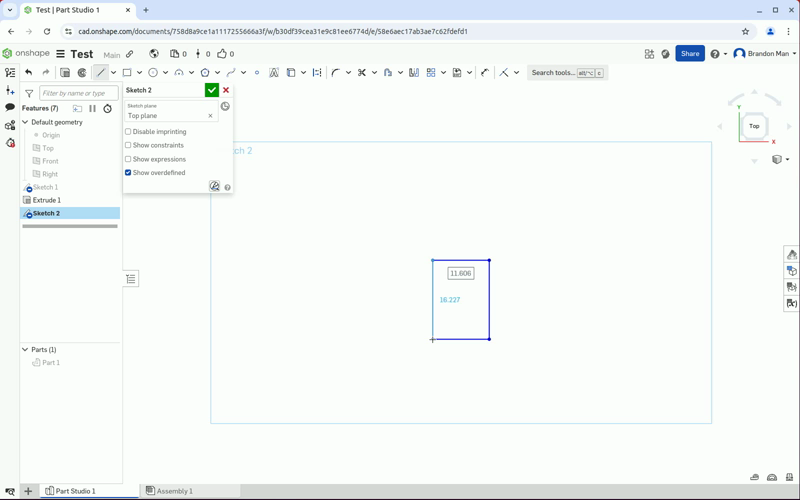
key_up(shift)
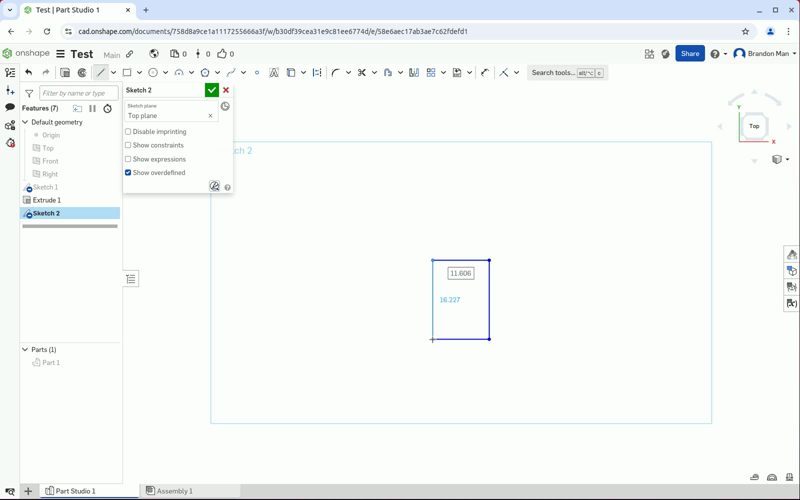
click(432, 339)
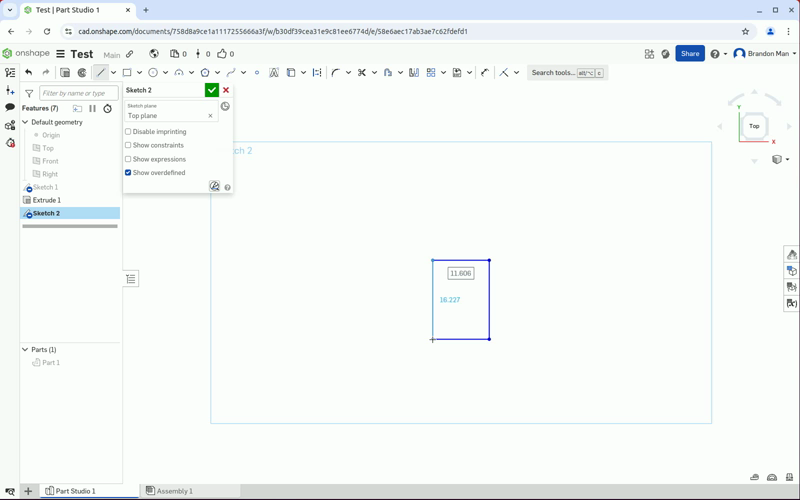
key(esc)
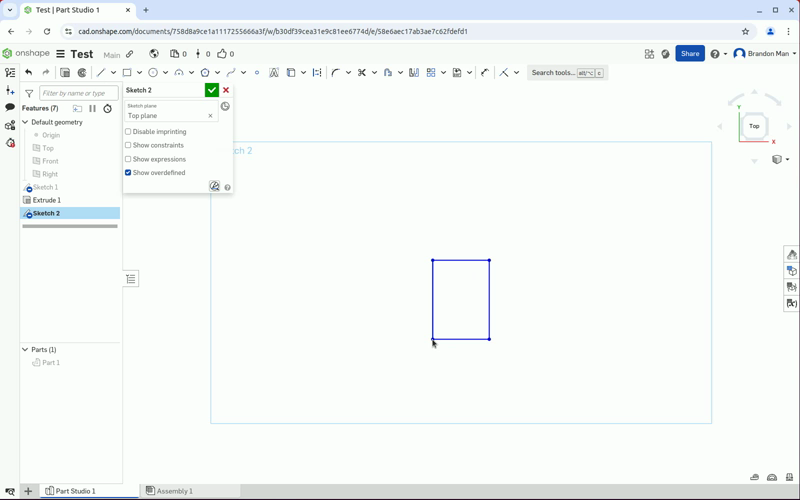
mouse_move(445, 270)
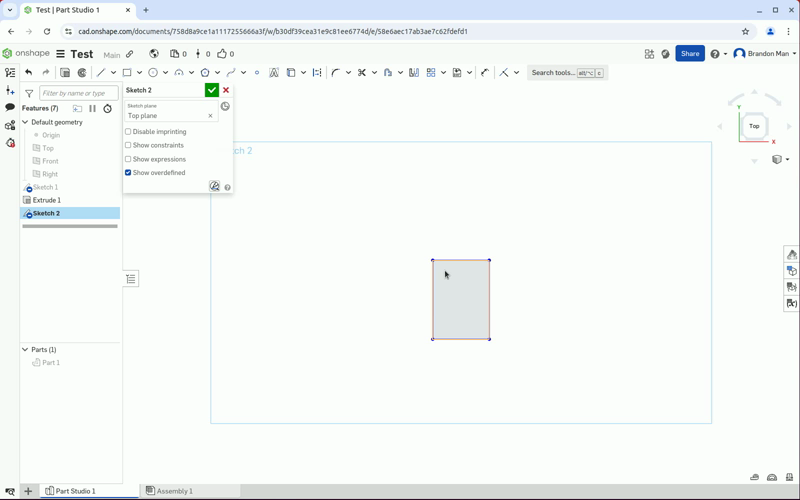
click(445, 270)
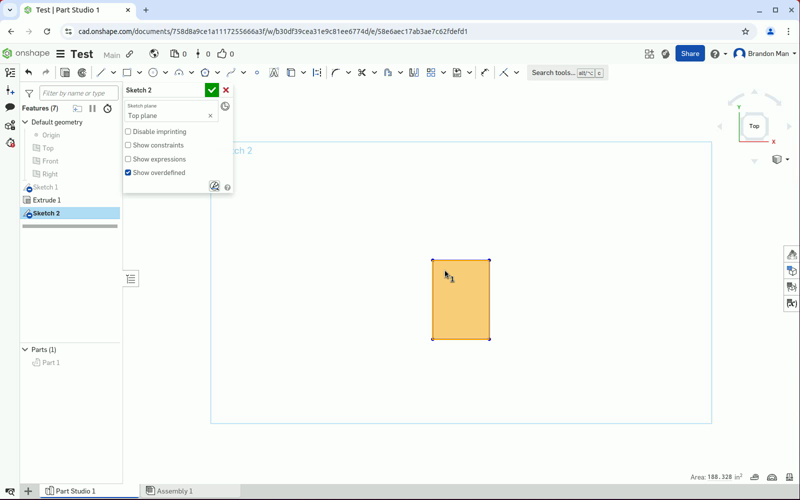
mouse_move(73, 352)
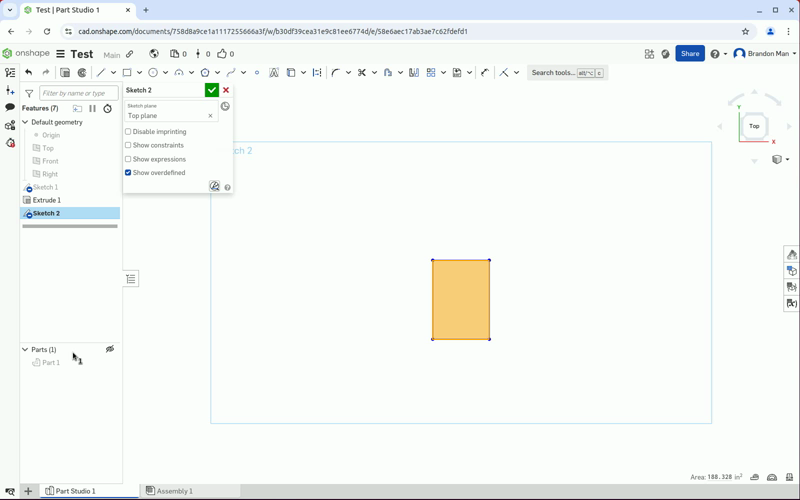
key(shift+y)
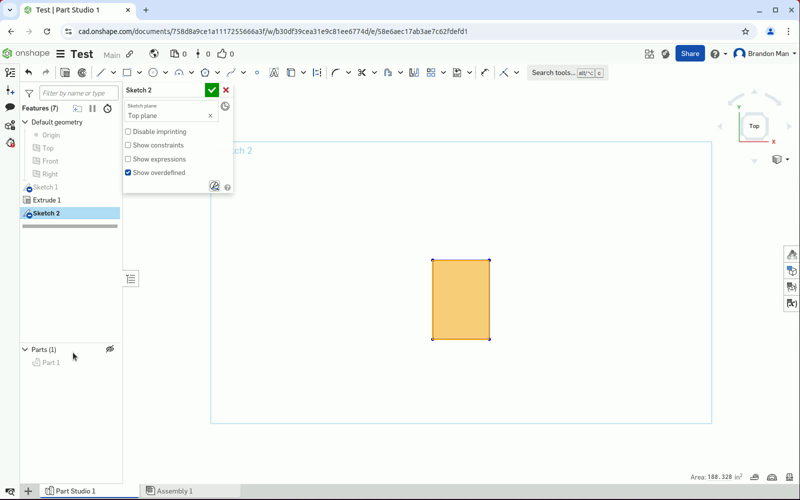
key(shift+e)
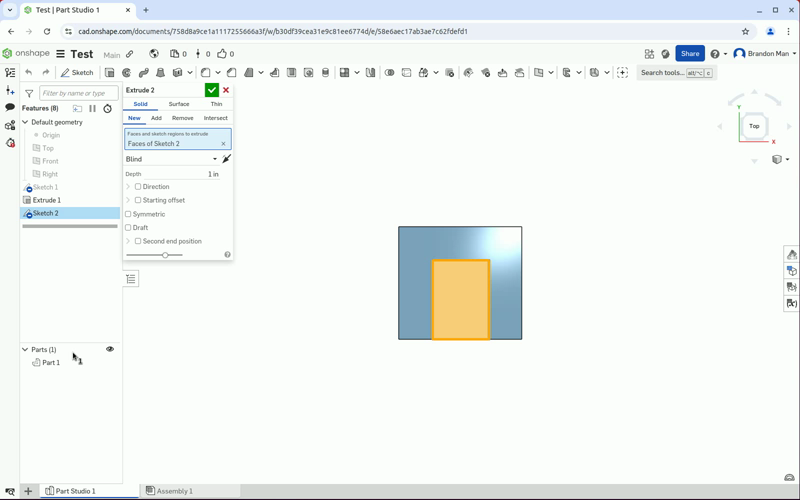
mouse_move(143, 106)
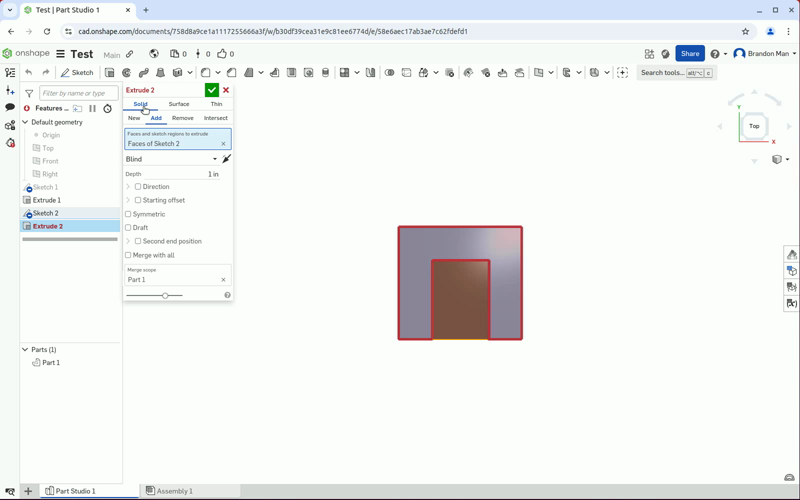
click(143, 106)
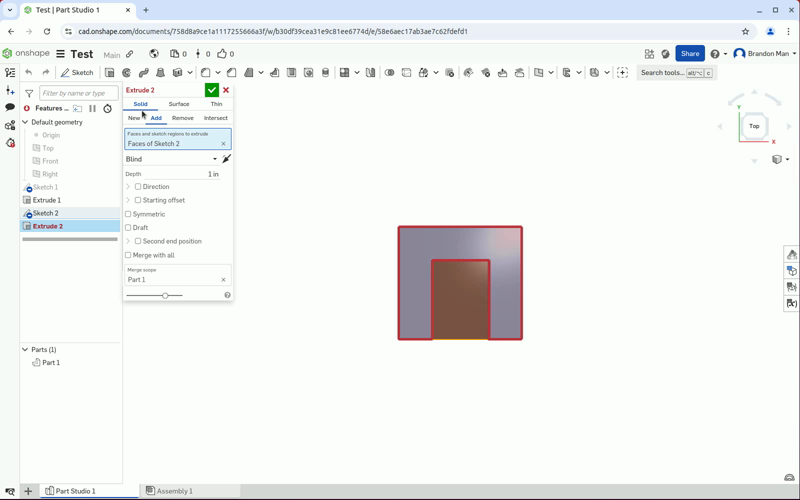
mouse_move(137, 120)
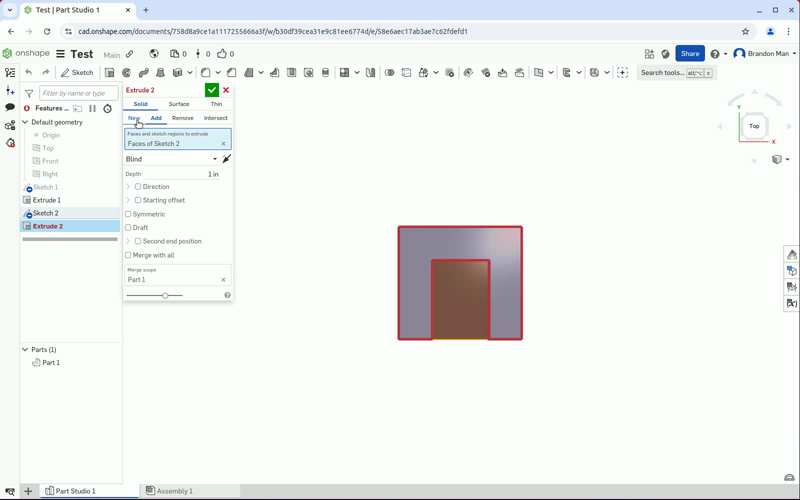
click(137, 120)
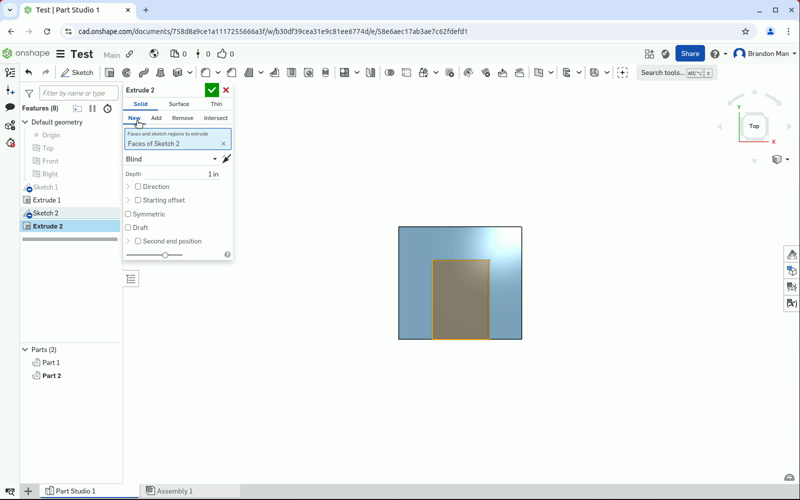
key(tab, 4)
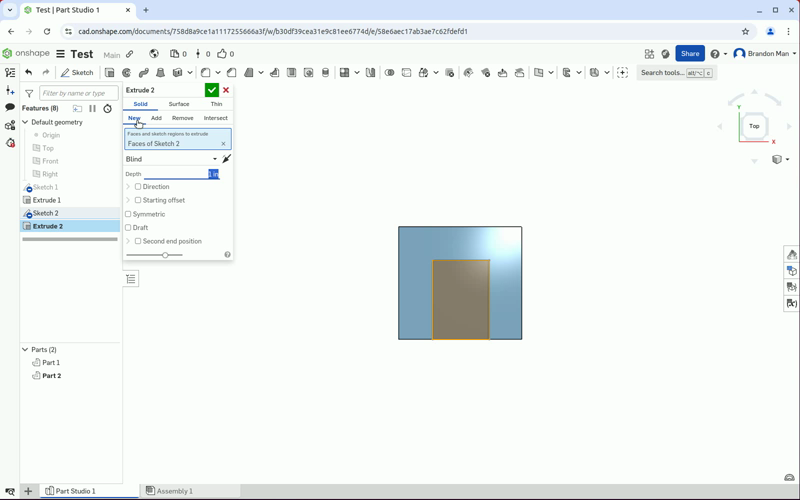
text(-23.108)
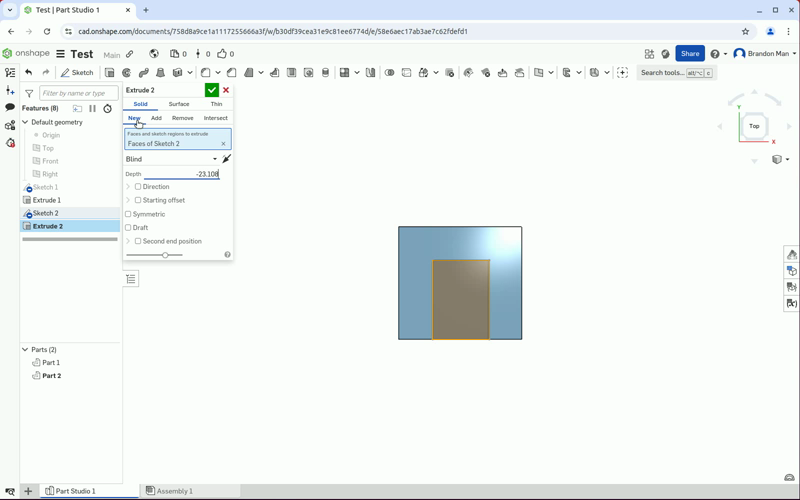
key(enter)
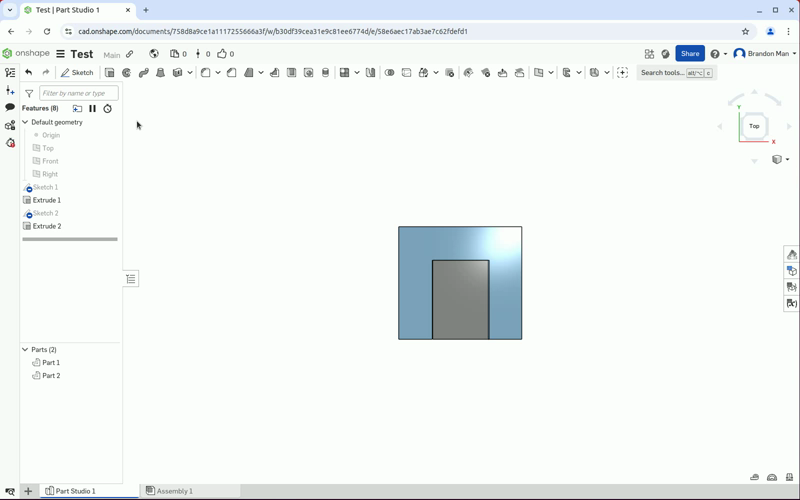
key(shift+h)
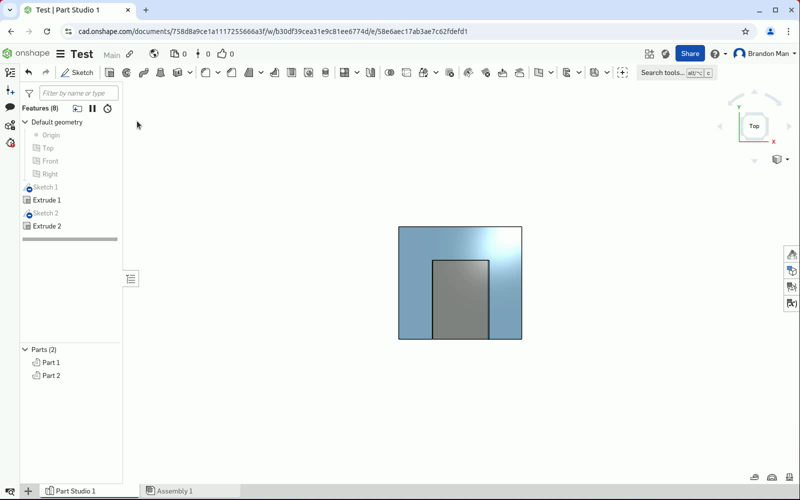
key(shift+h)
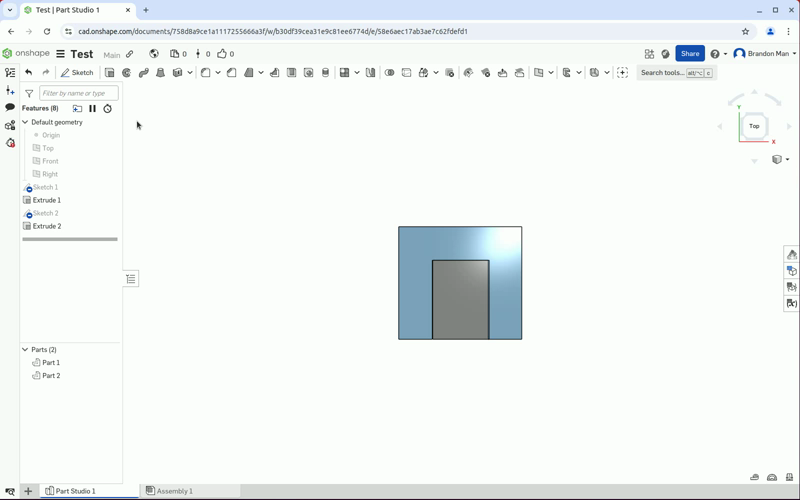
mouse_move(73, 189)
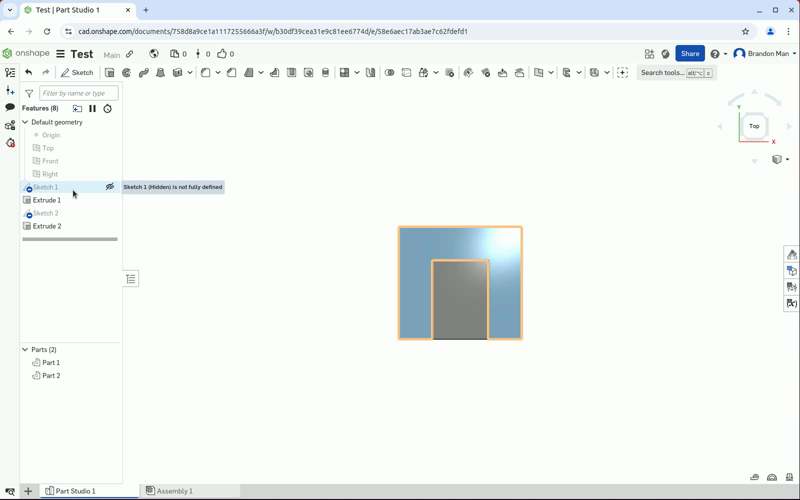
click(73, 189)
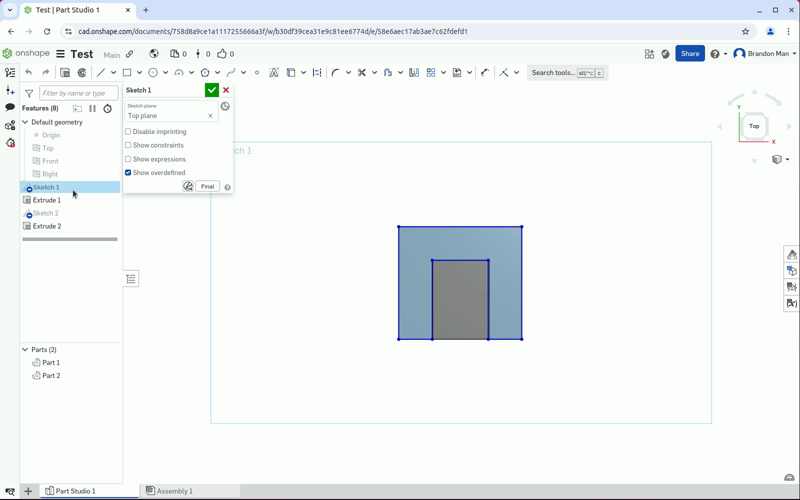
mouse_move(229, 92)
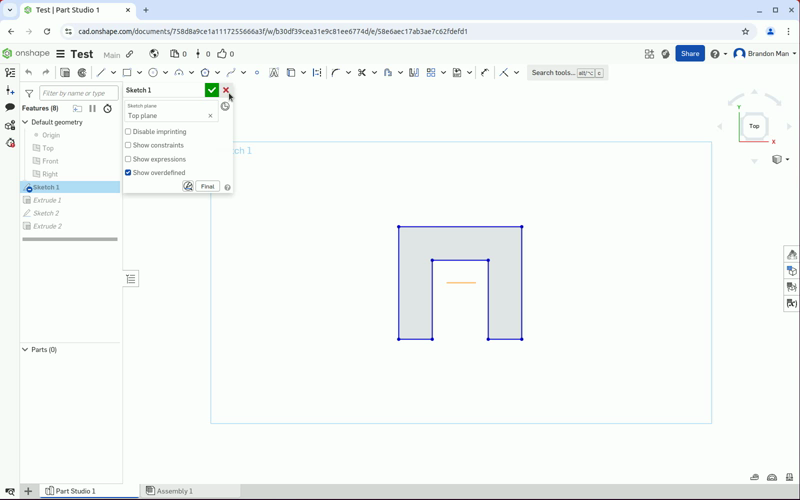
click(229, 92)
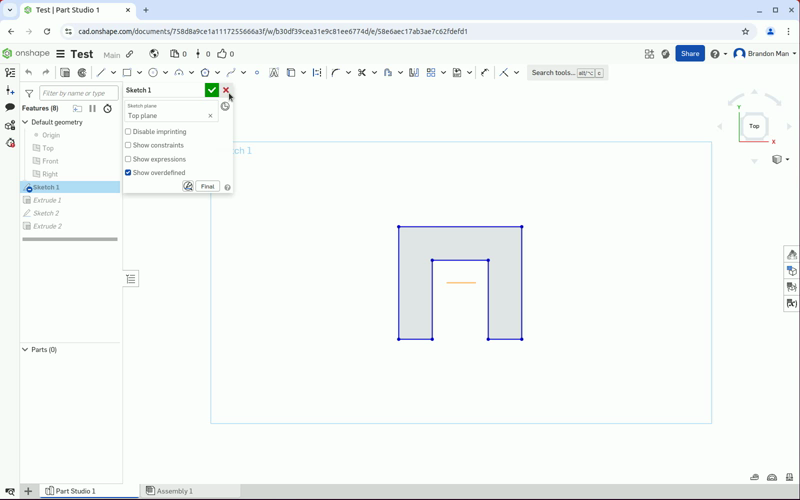
key(shift+s)
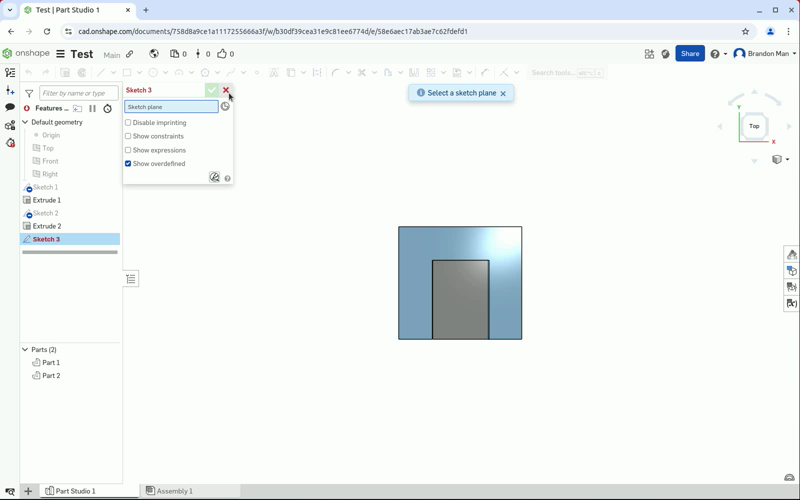
mouse_move(73, 150)
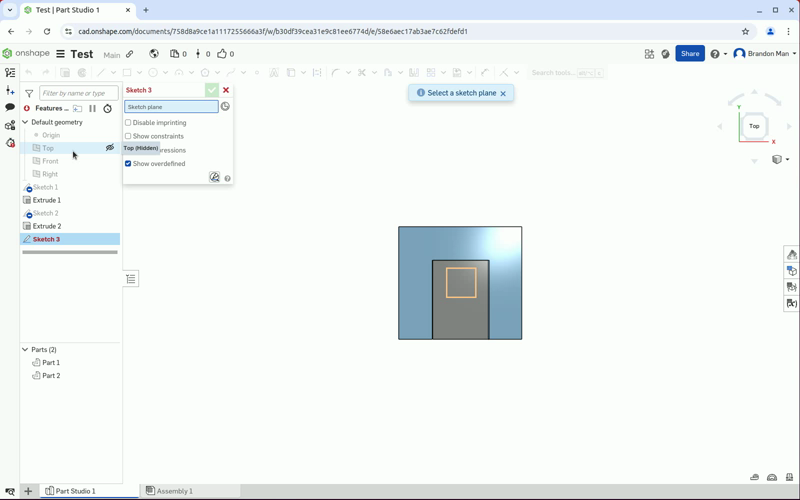
click(73, 150)
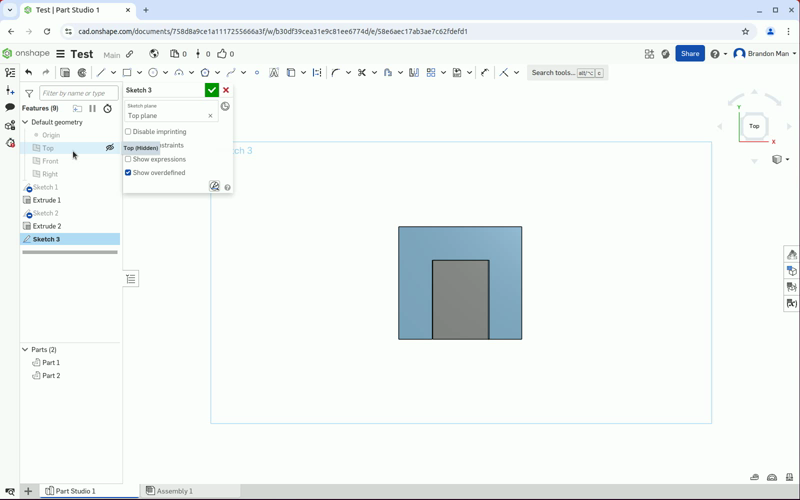
mouse_move(73, 352)
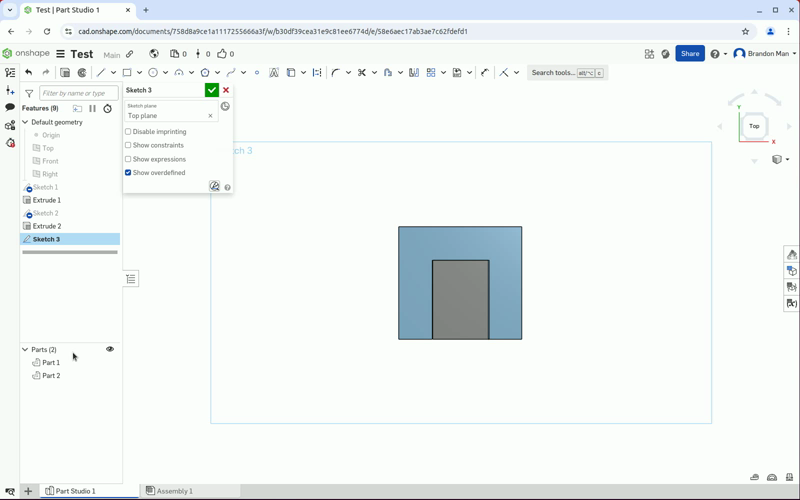
key(y)
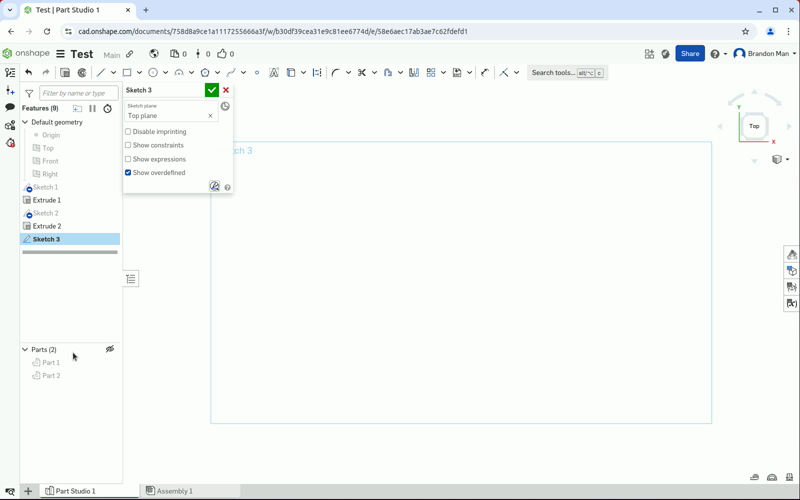
key(l)
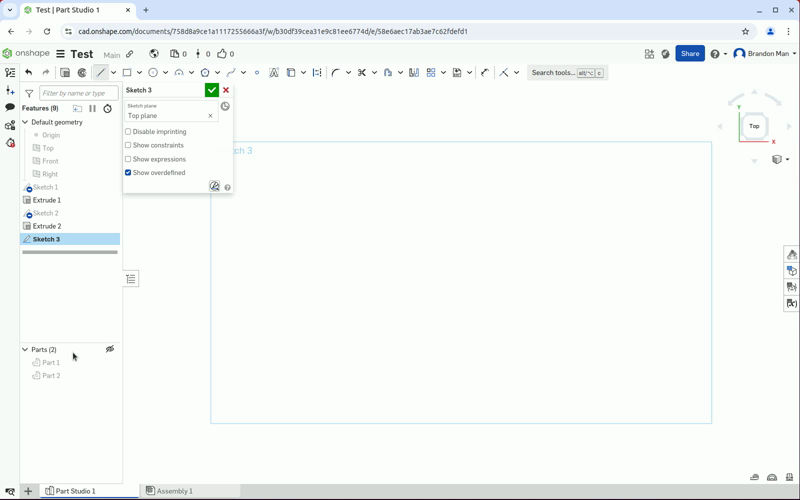
key_down(shift)
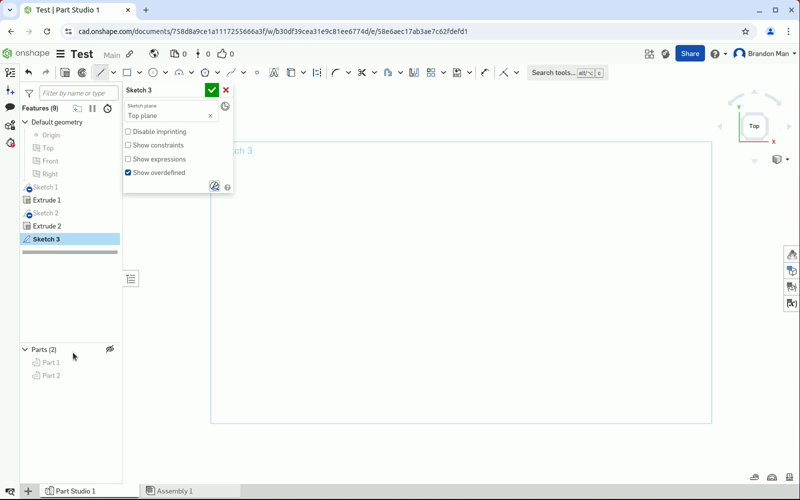
mouse_move(432, 339)
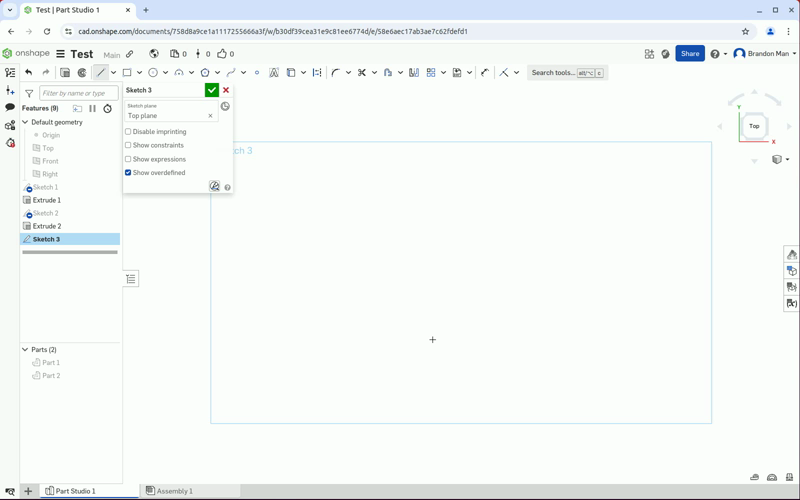
click(432, 339)
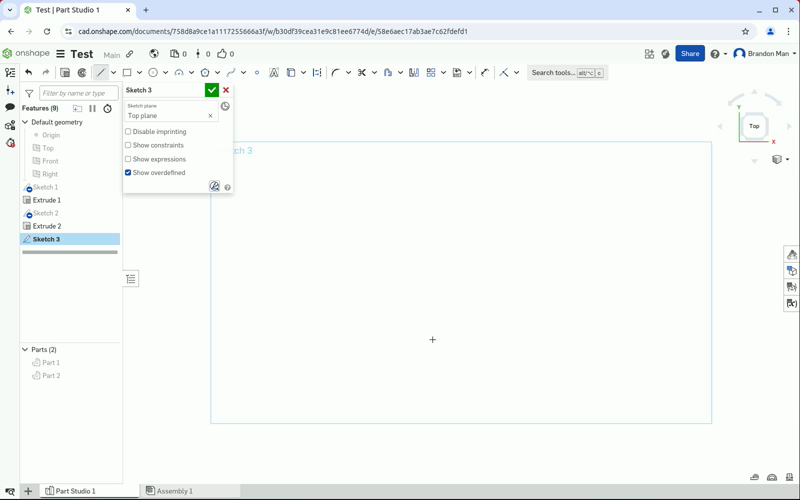
key_up(shift)
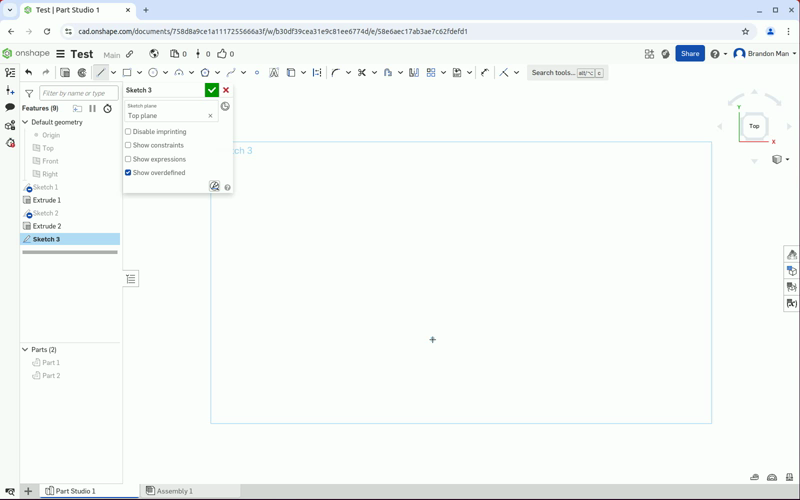
key_down(shift)
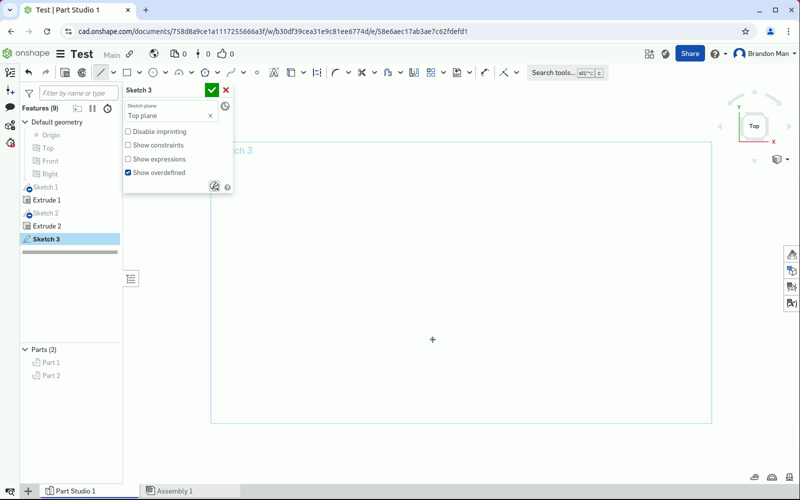
mouse_move(462, 339)
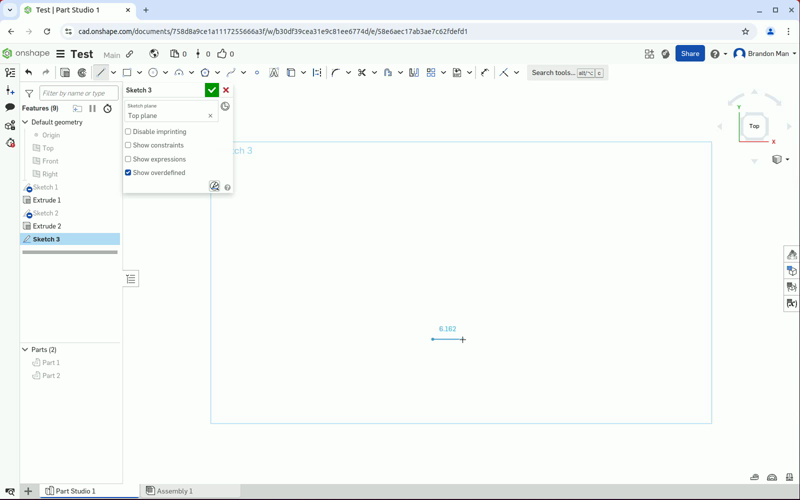
mouse_move(489, 339)
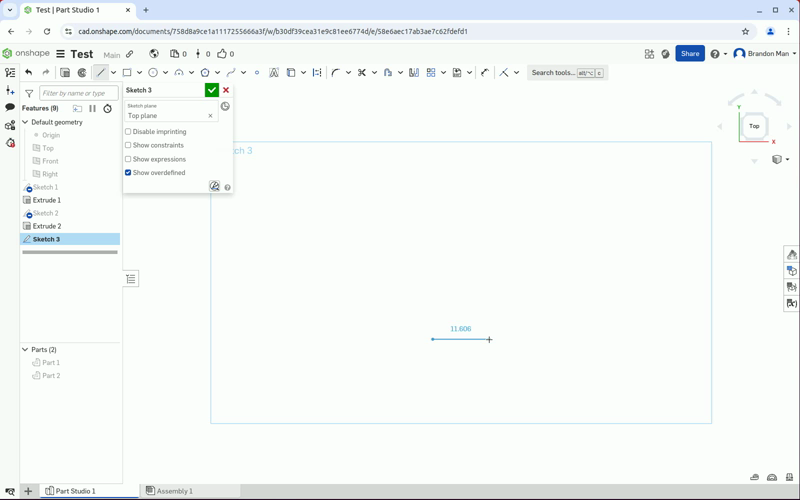
click(489, 339)
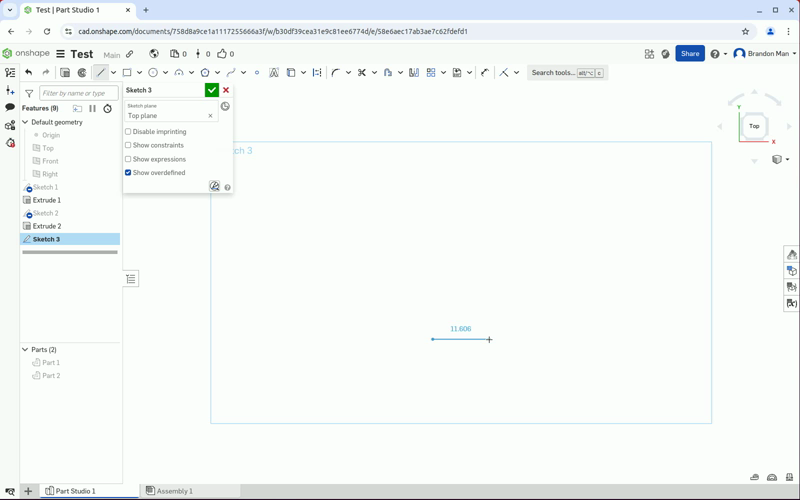
key_up(shift)
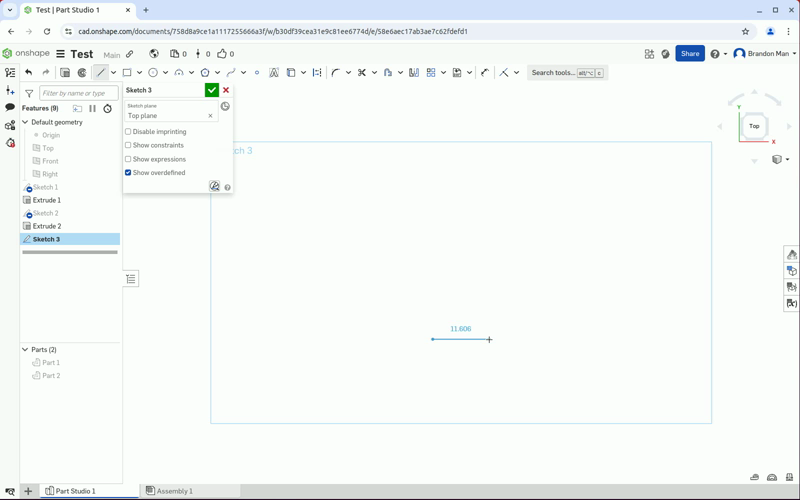
key_down(shift)
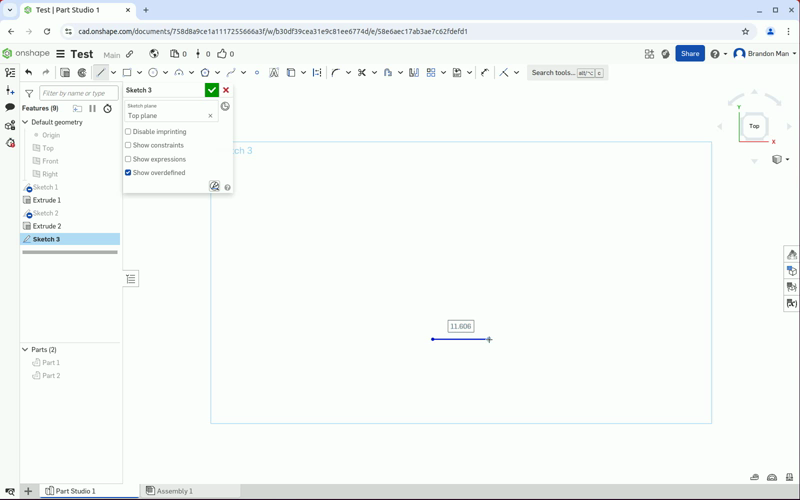
mouse_move(489, 260)
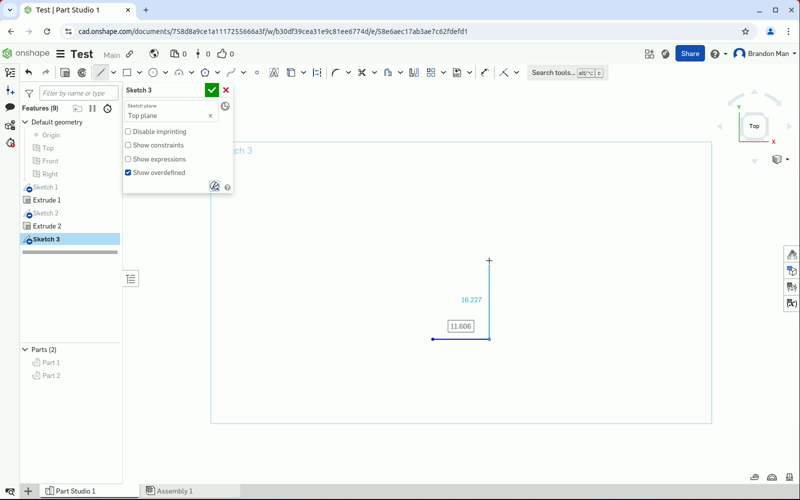
click(489, 260)
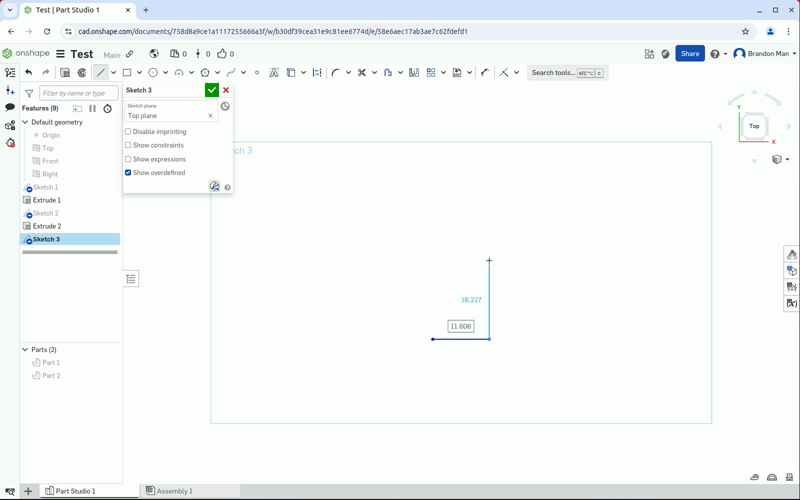
key_up(shift)
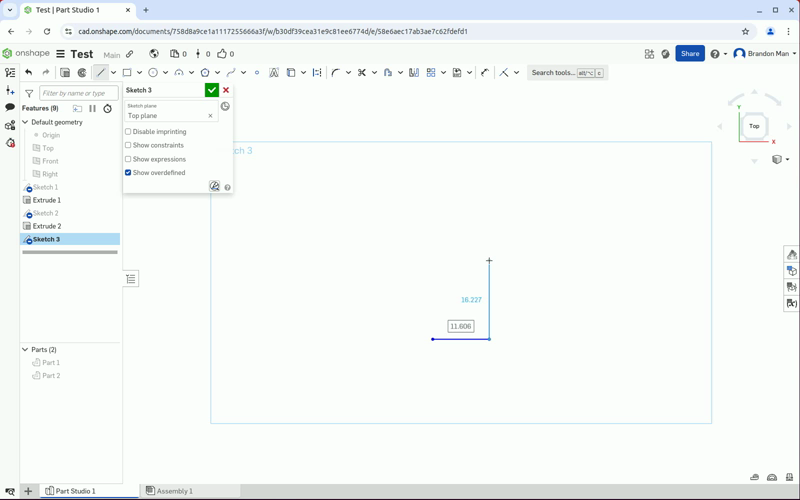
key_down(shift)
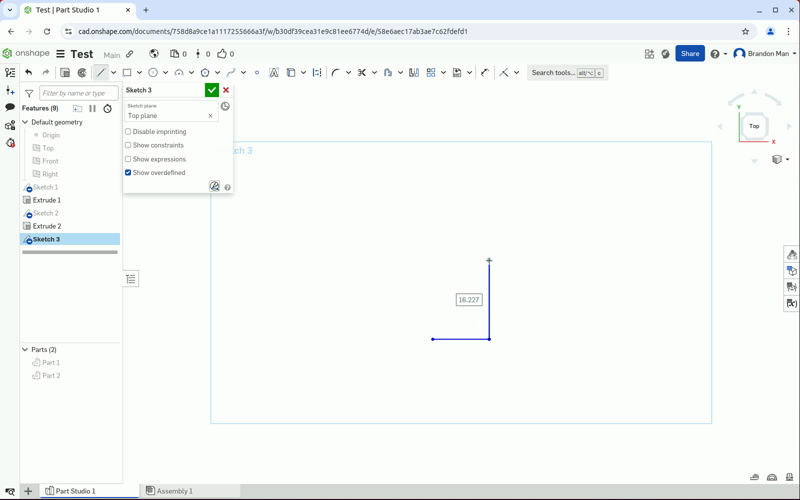
mouse_move(519, 260)
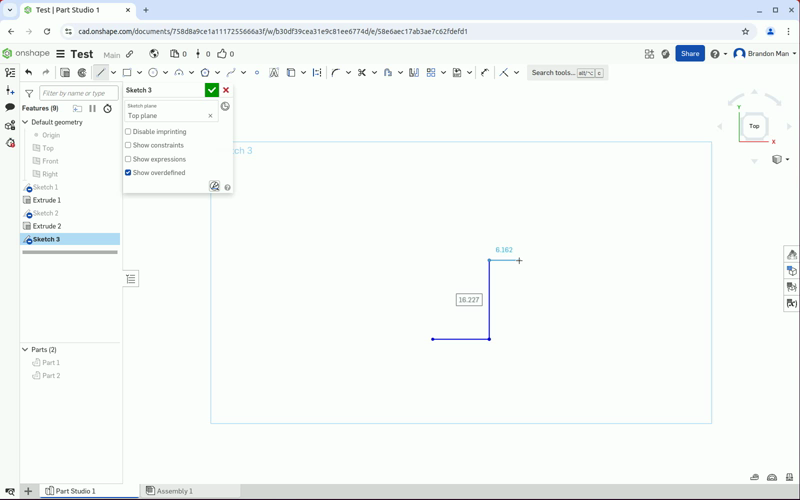
mouse_move(432, 260)
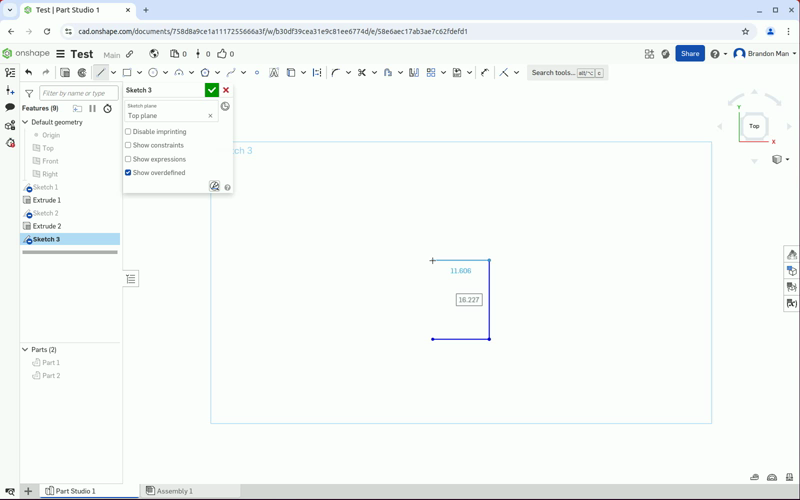
click(432, 260)
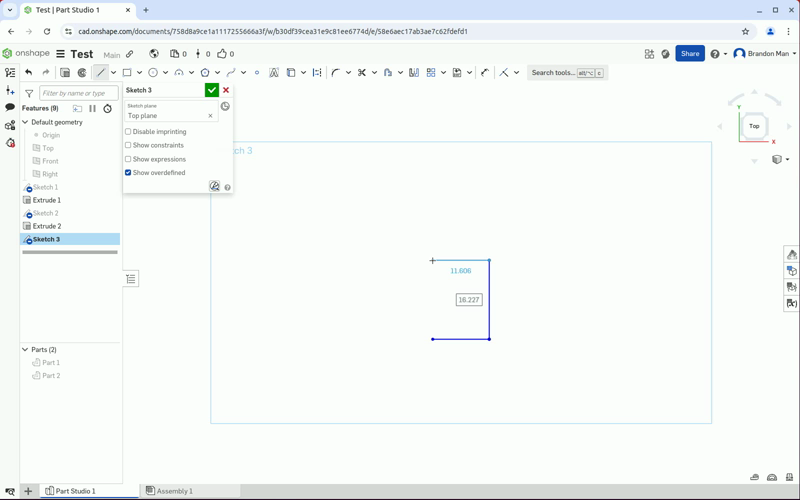
key_up(shift)
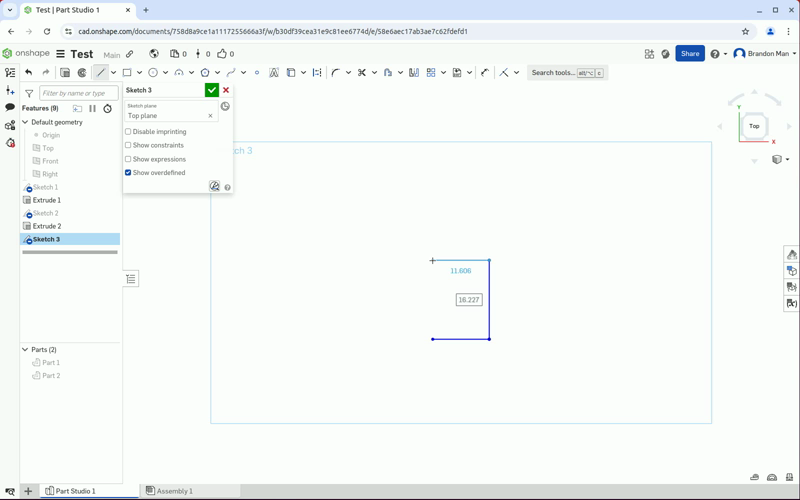
key_down(shift)
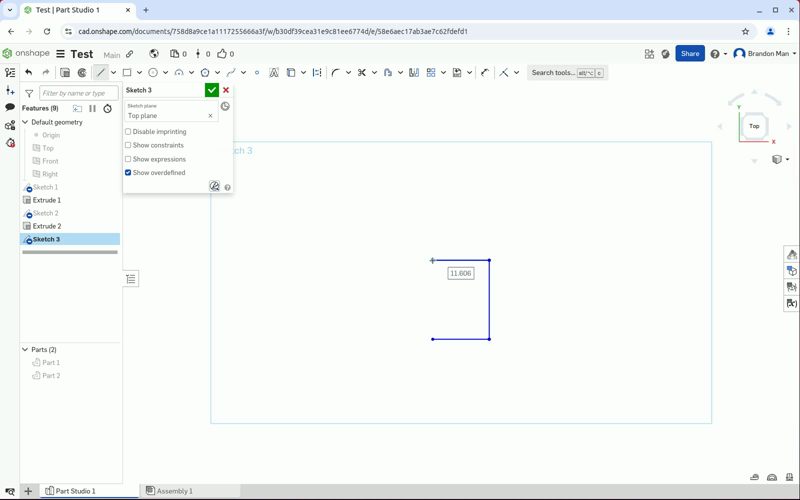
mouse_move(432, 339)
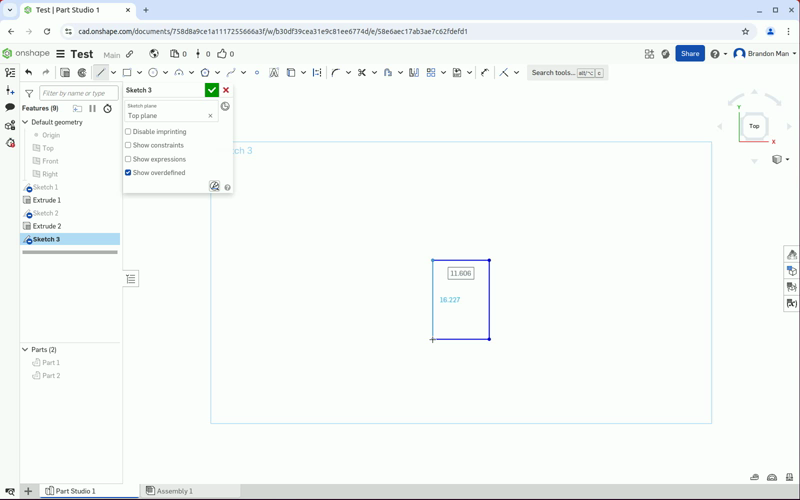
key_up(shift)
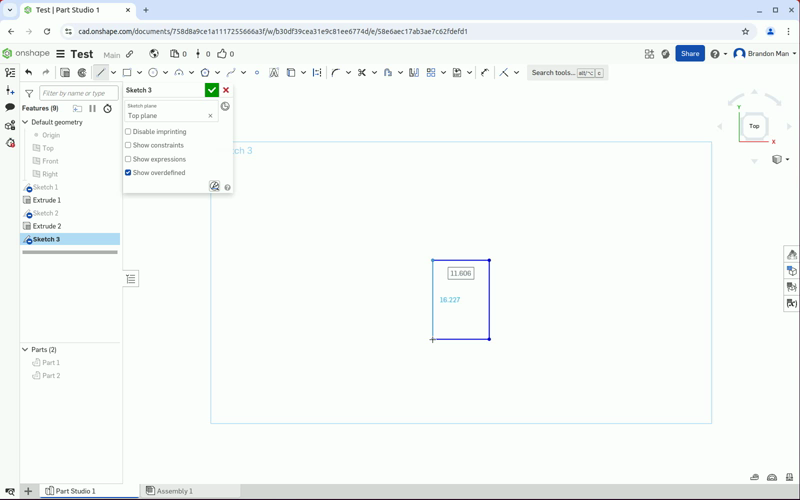
click(432, 339)
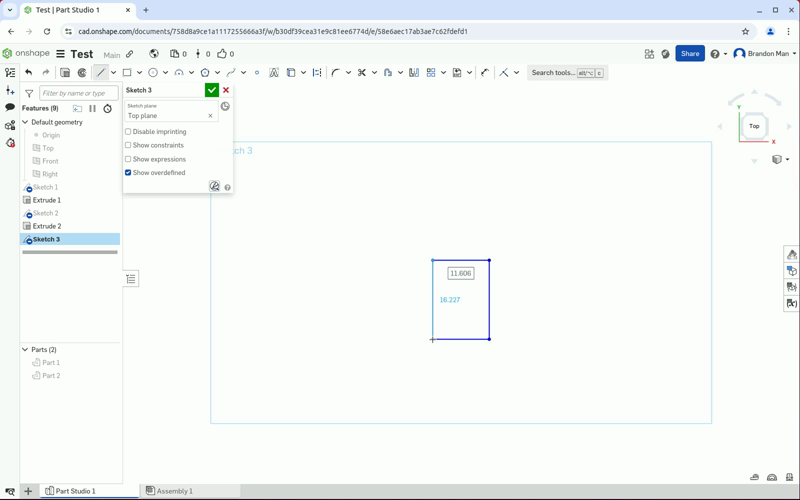
key(esc)
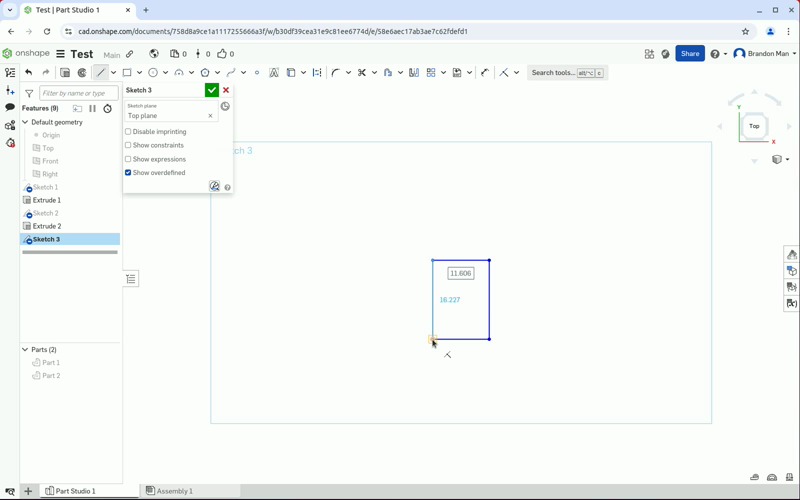
mouse_move(467, 302)
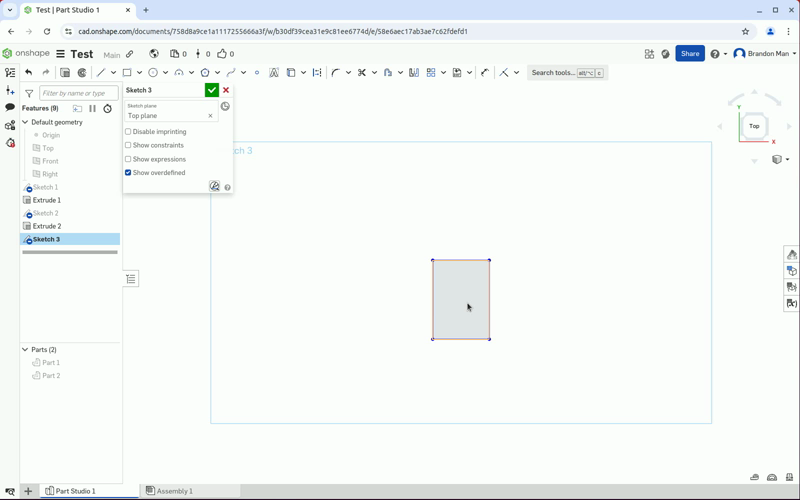
click(467, 302)
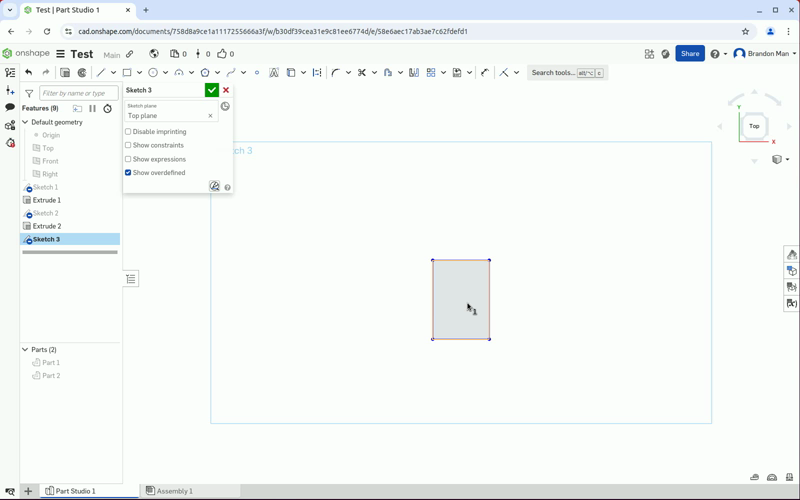
mouse_move(73, 352)
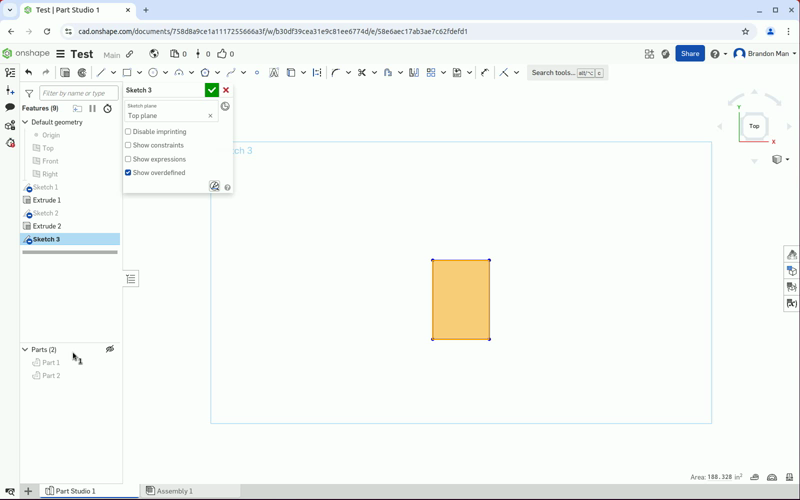
key(shift+y)
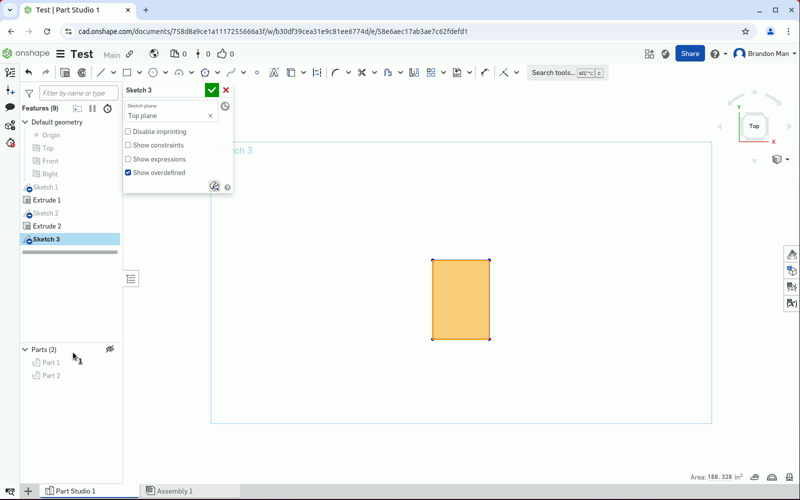
key(shift+e)
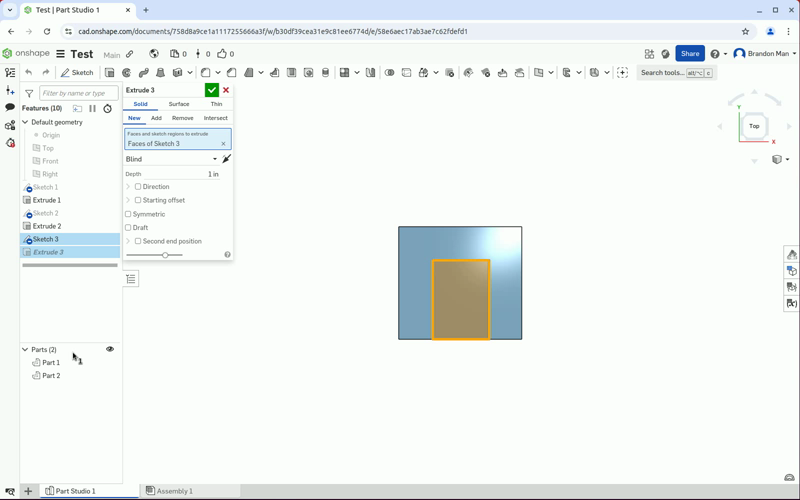
mouse_move(143, 106)
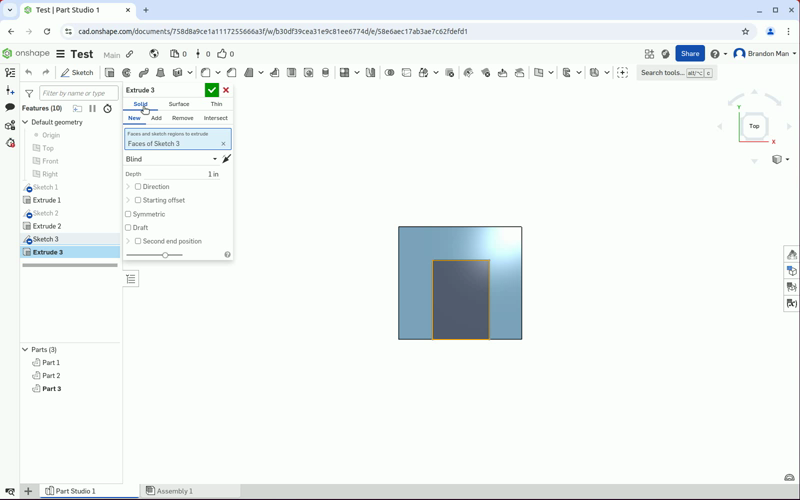
click(143, 106)
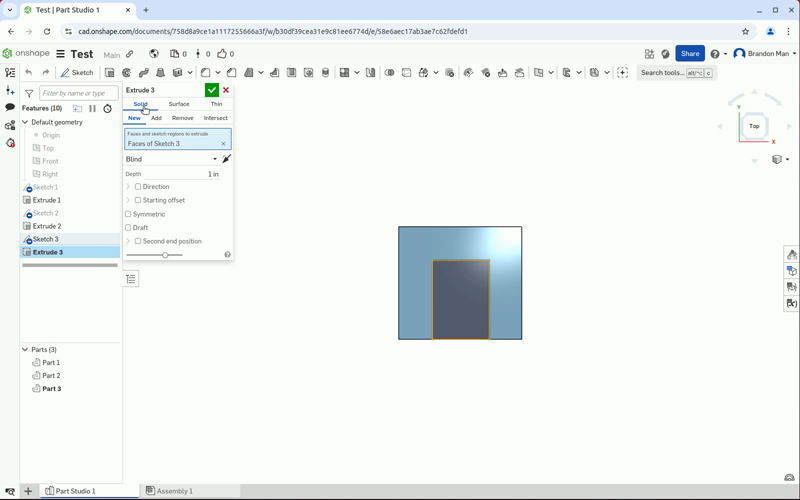
mouse_move(186, 120)
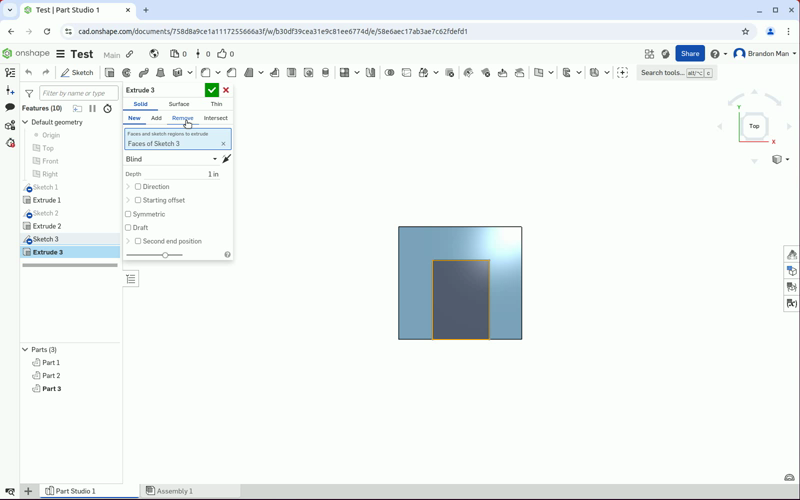
click(186, 120)
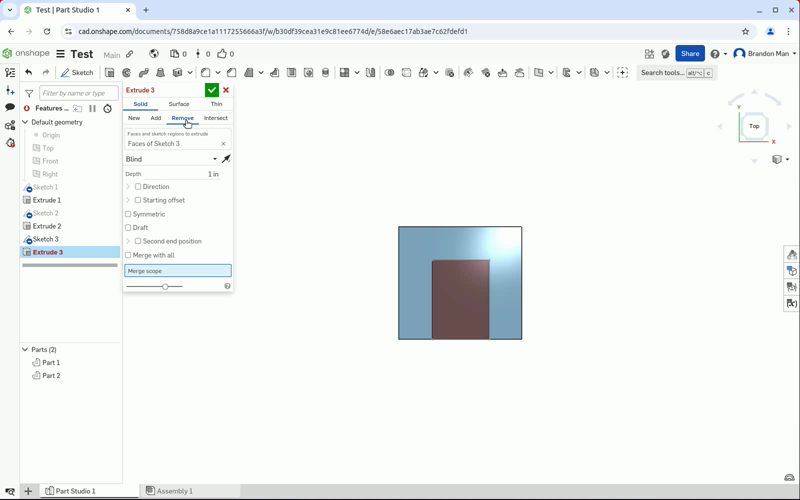
key(tab, 4)
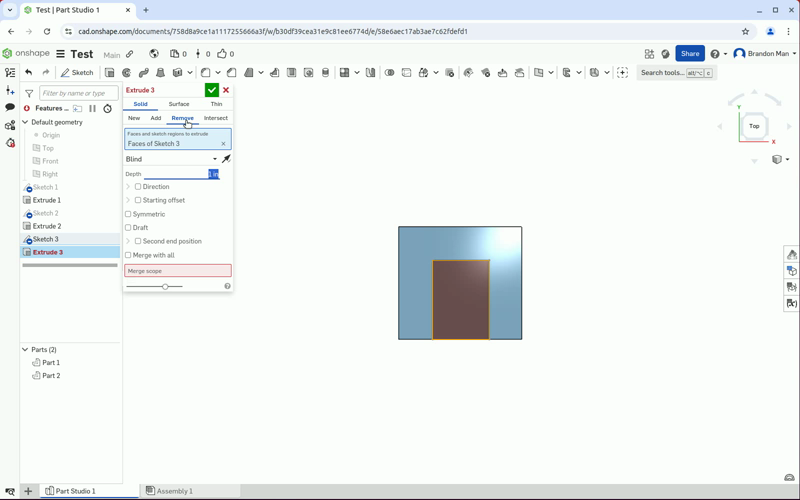
text(17.331)
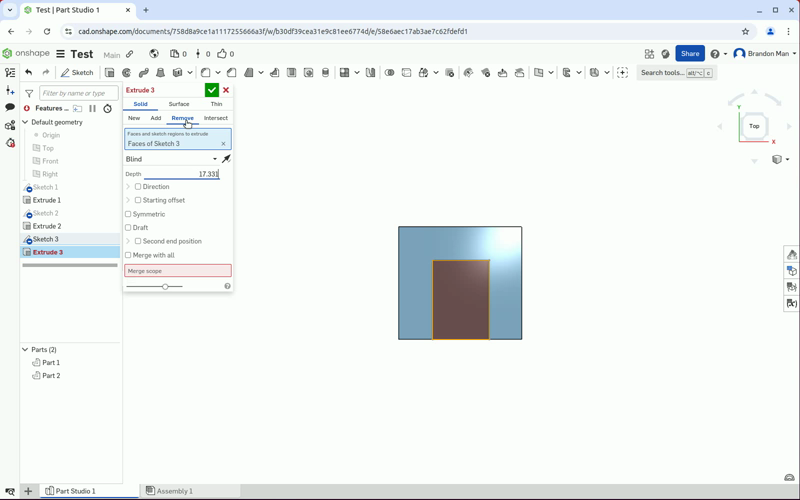
key(tab, 6)
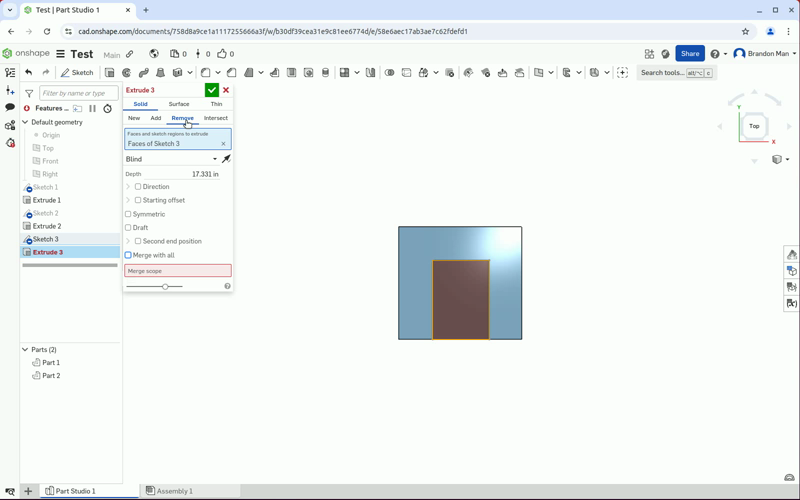
key(space)
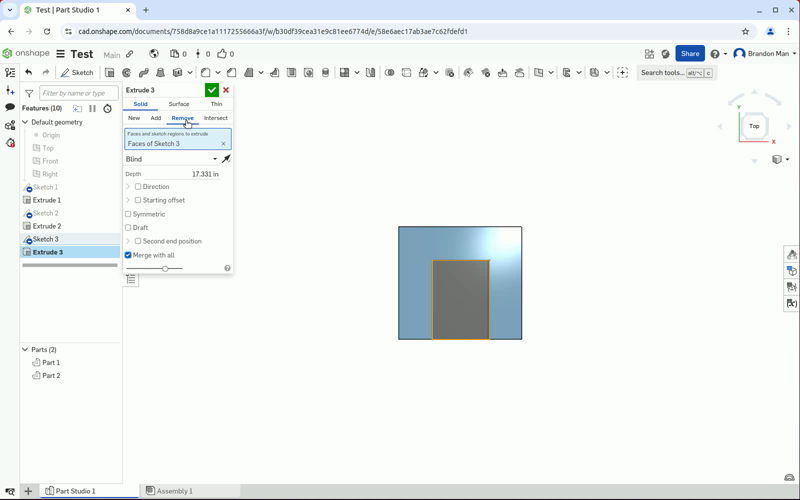
key(enter)
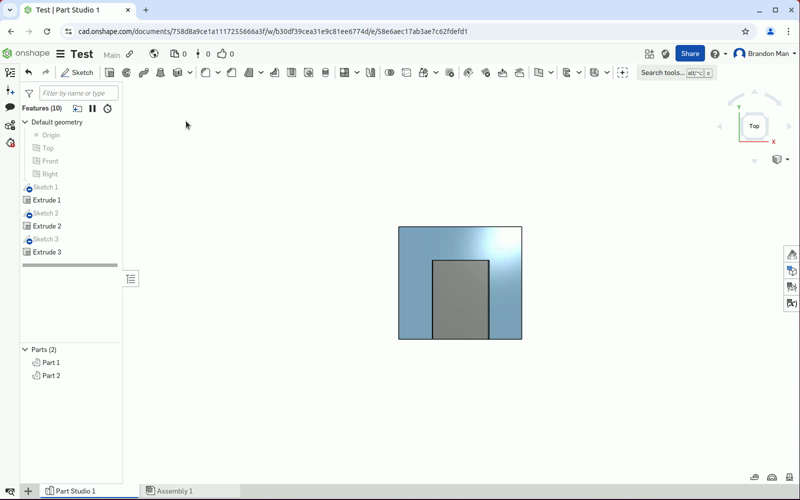
key(shift+h)
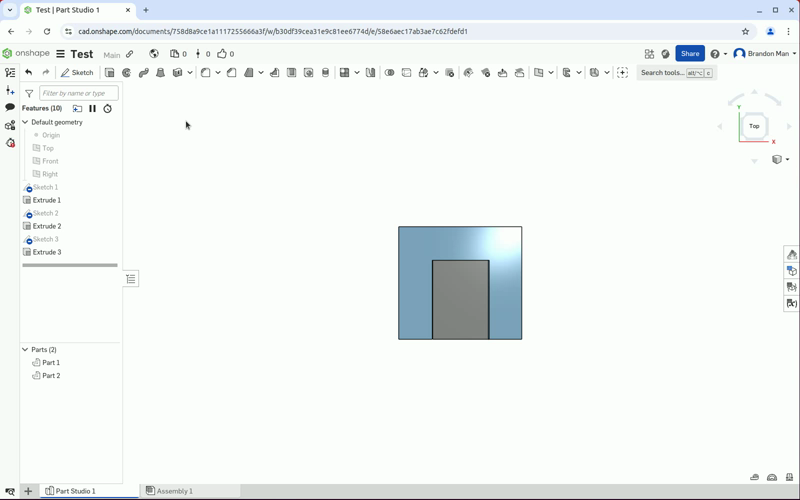
key(shift+h)
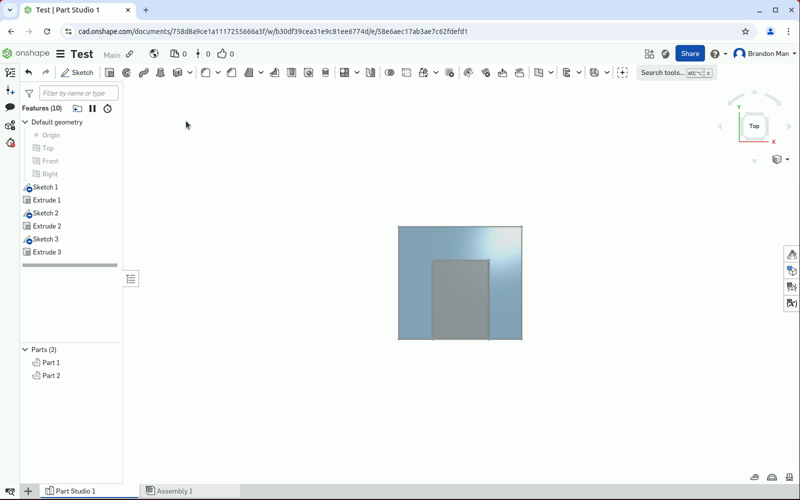
key(shift+7)
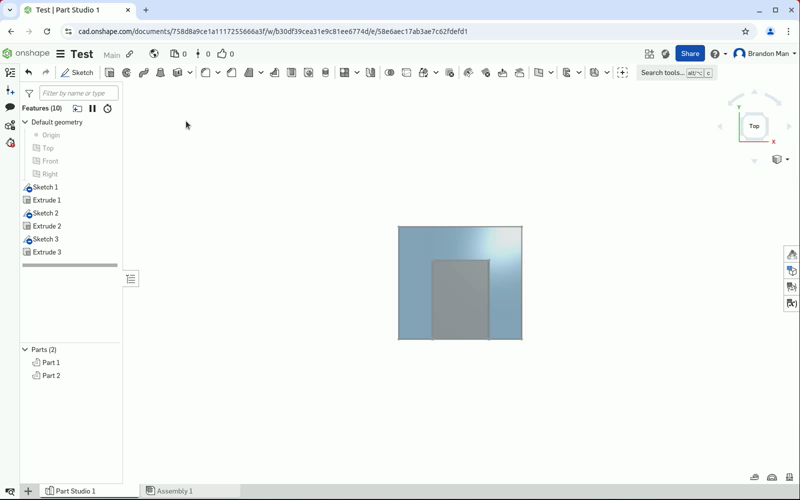
key(up, 3)
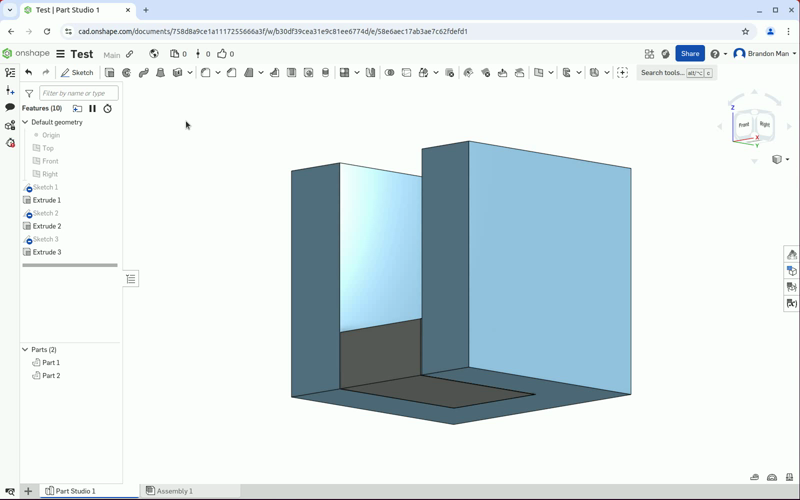
key(left, 3)
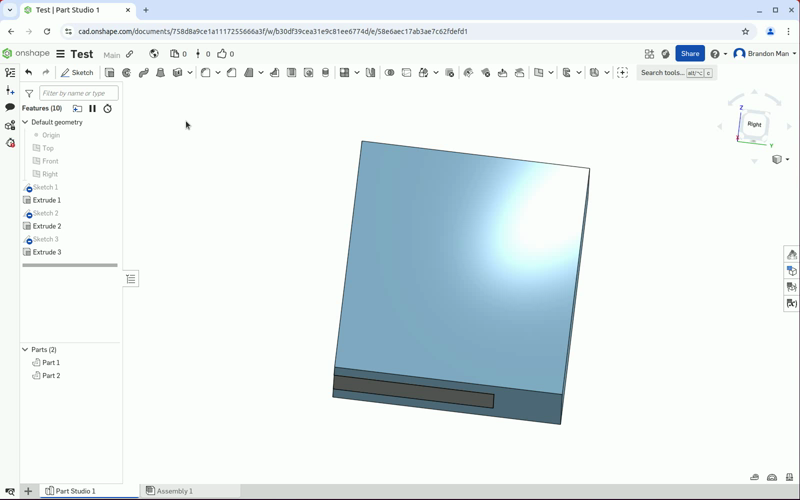
key(right, 3)
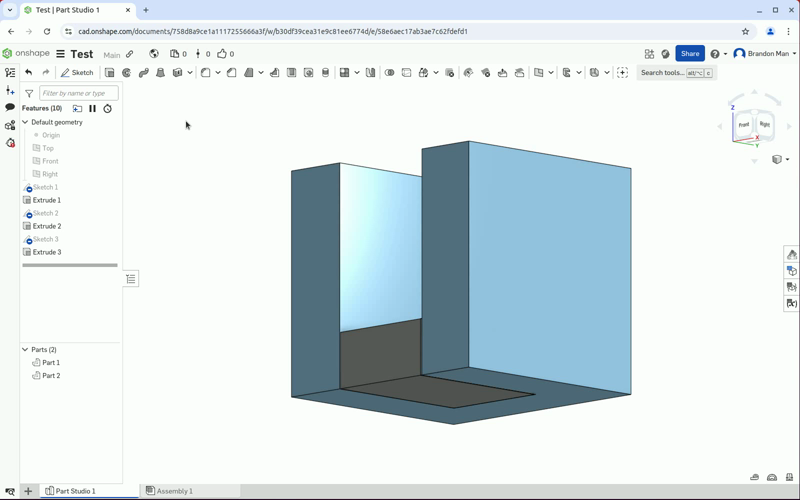
key(down, 3)
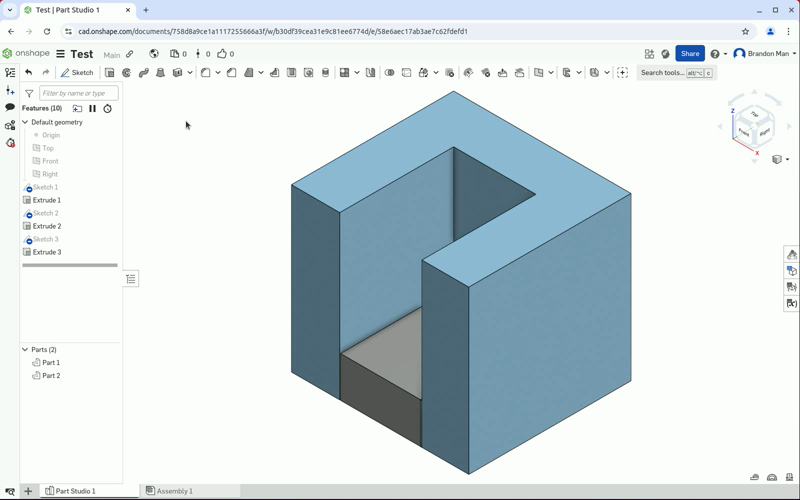
mouse_move(73, 189)
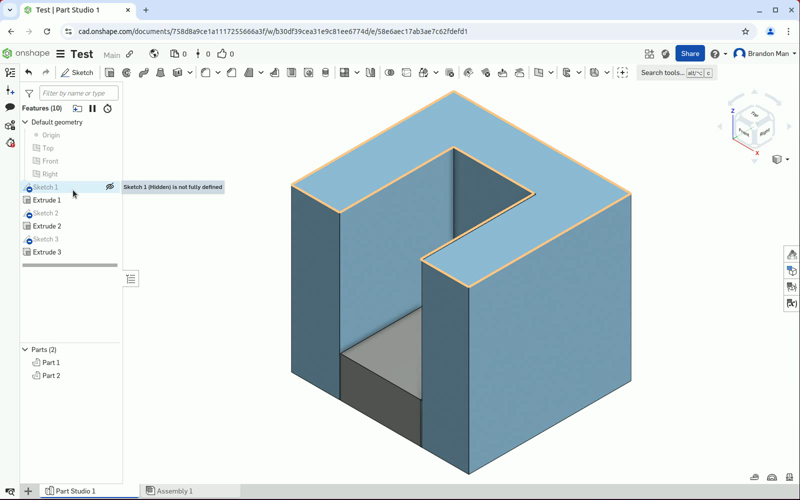
click(73, 189)